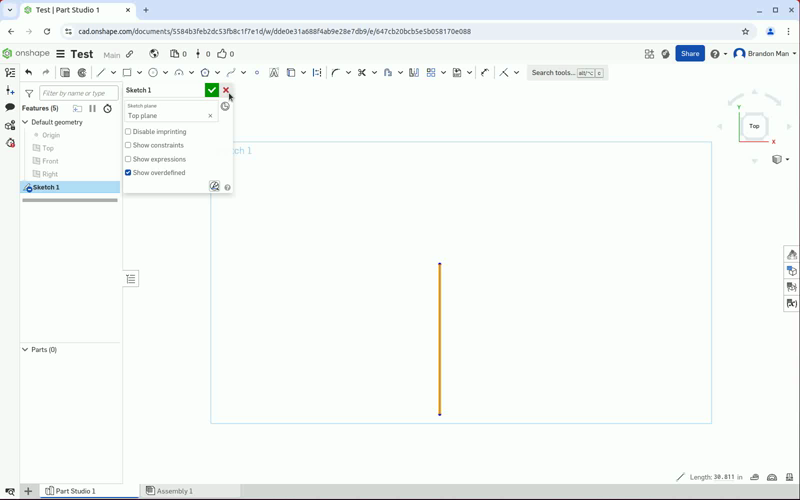
key(shift+h)
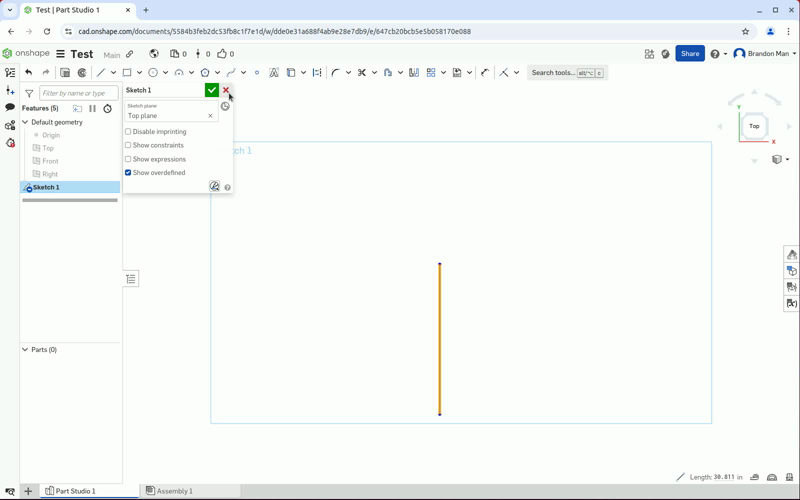
key(shift+s)
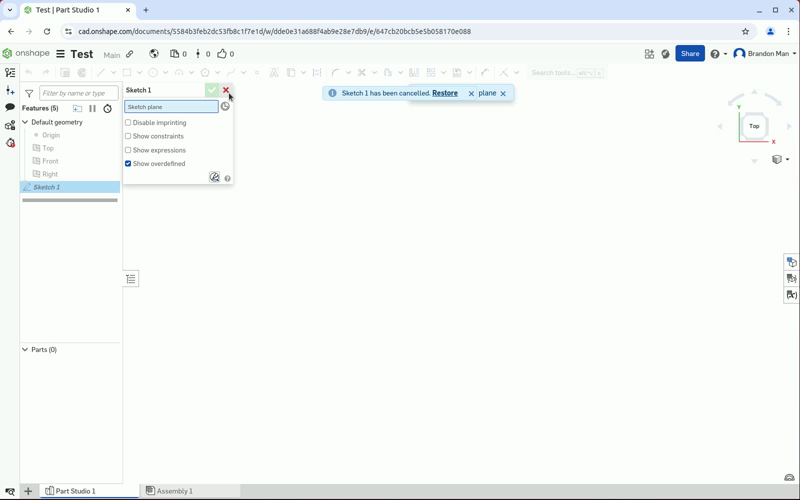
mouse_move(73, 150)
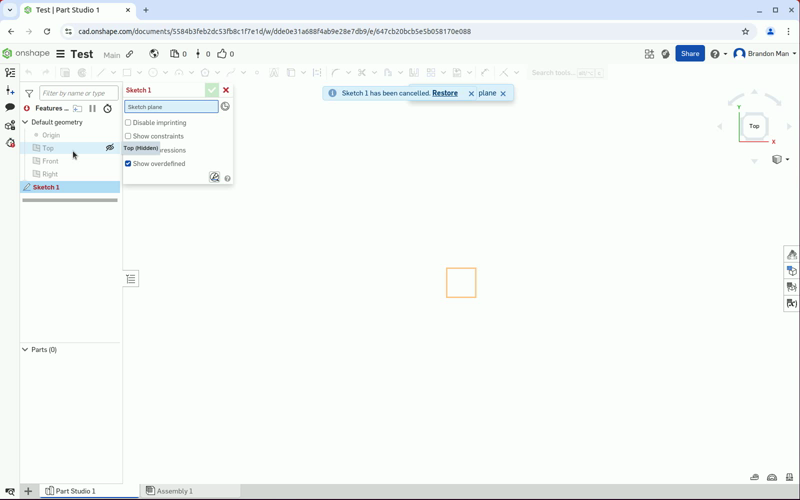
click(73, 150)
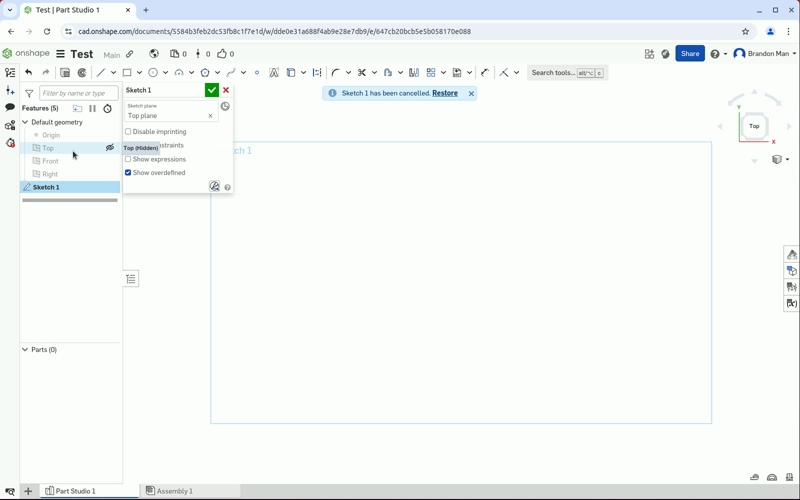
mouse_move(73, 352)
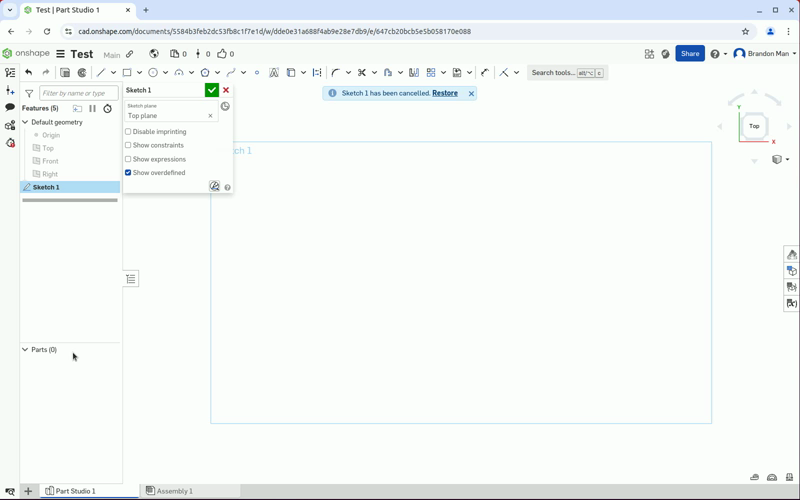
key(y)
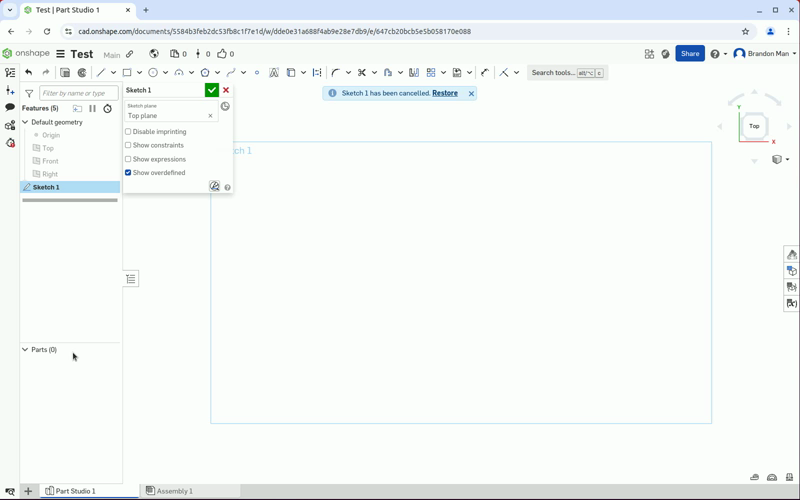
key(l)
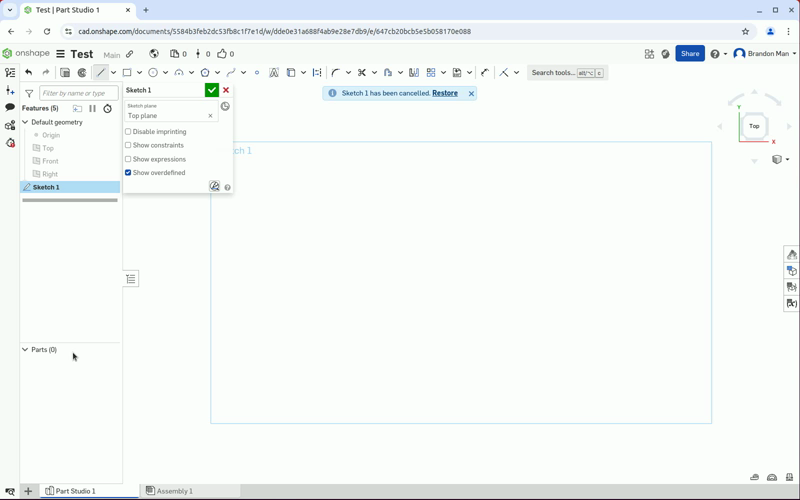
key_down(shift)
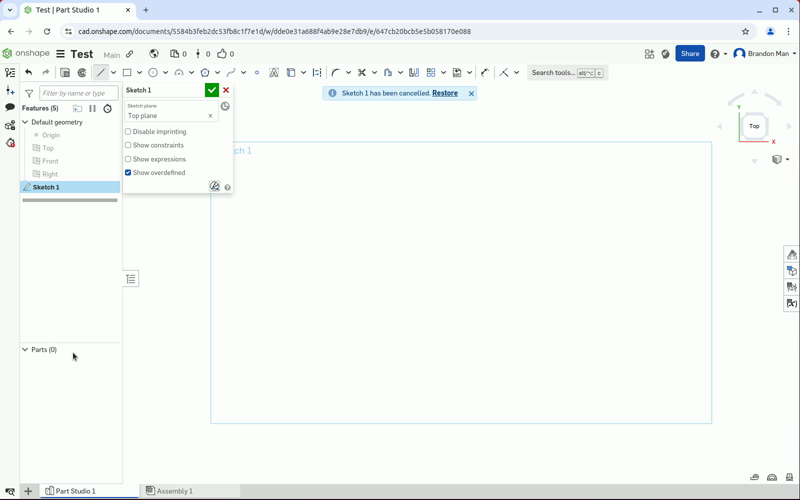
mouse_move(370, 351)
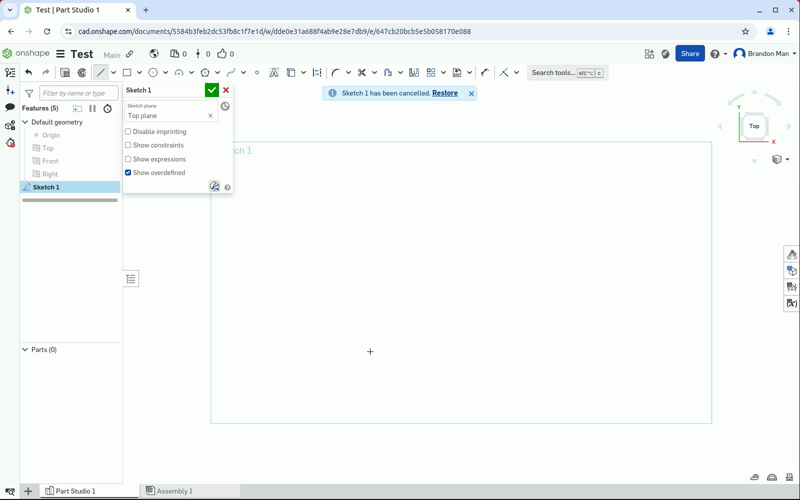
click(370, 351)
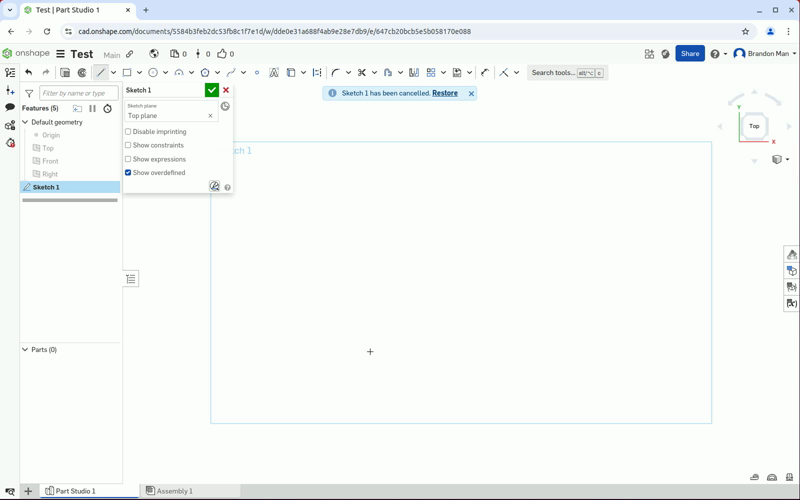
key_up(shift)
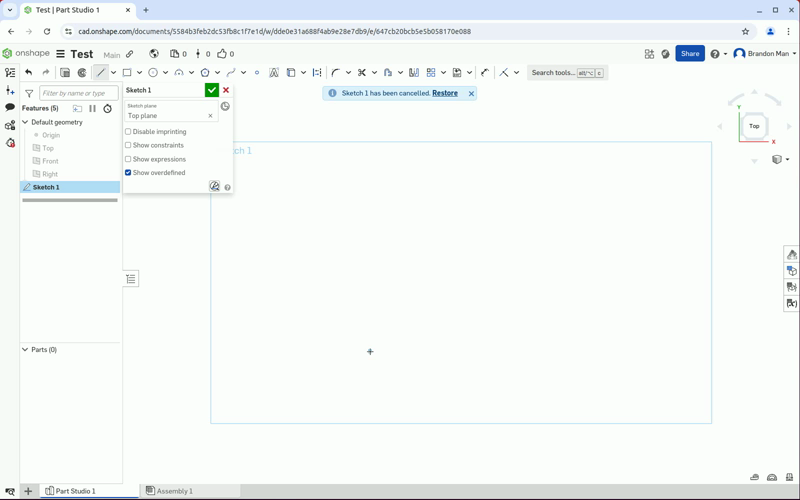
key_down(shift)
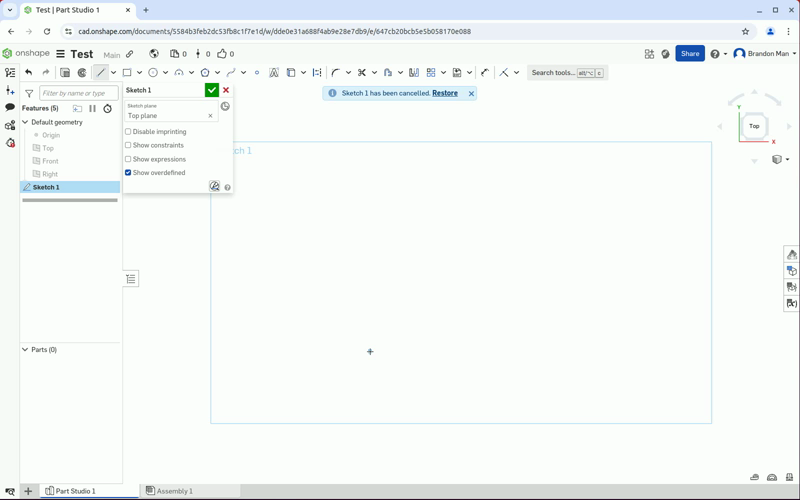
mouse_move(550, 351)
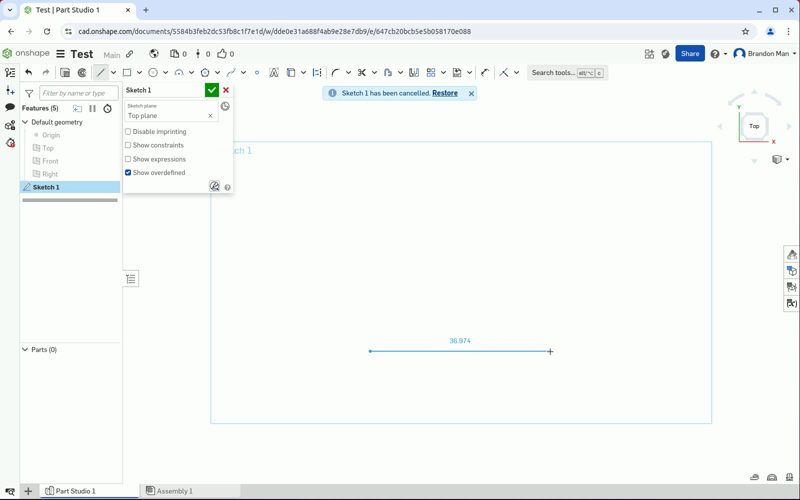
click(550, 351)
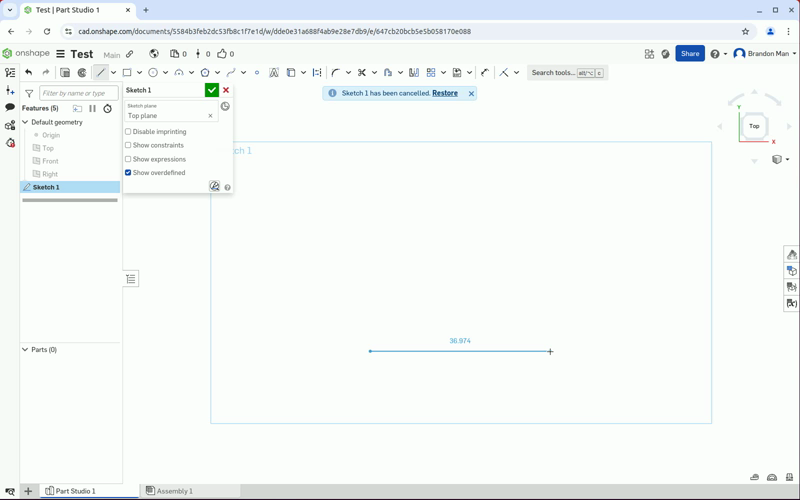
key_up(shift)
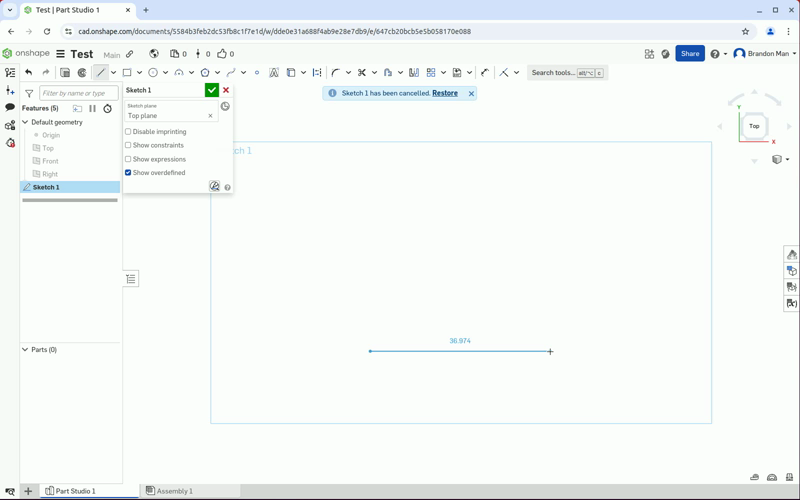
key_down(shift)
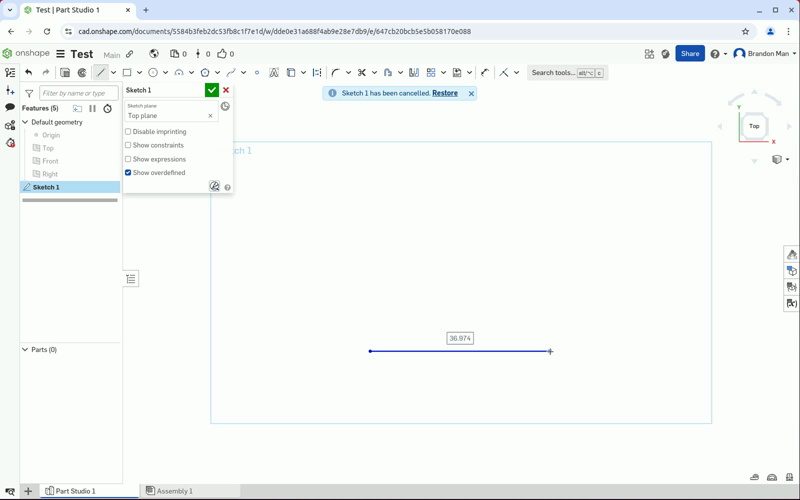
mouse_move(550, 216)
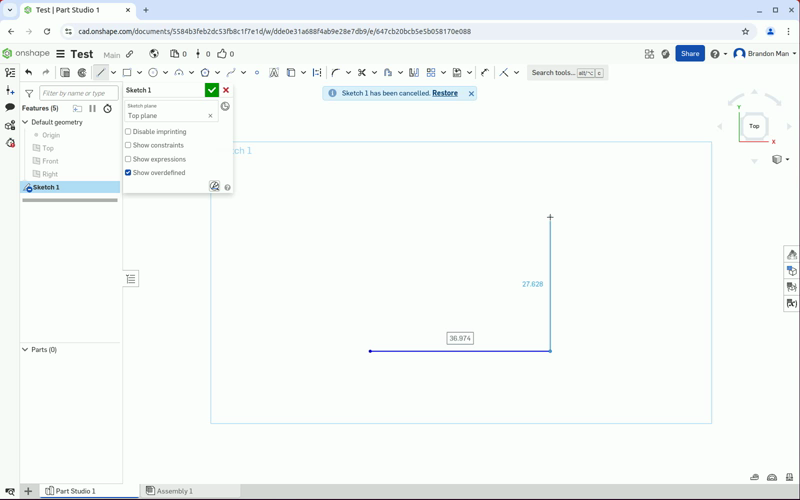
click(550, 216)
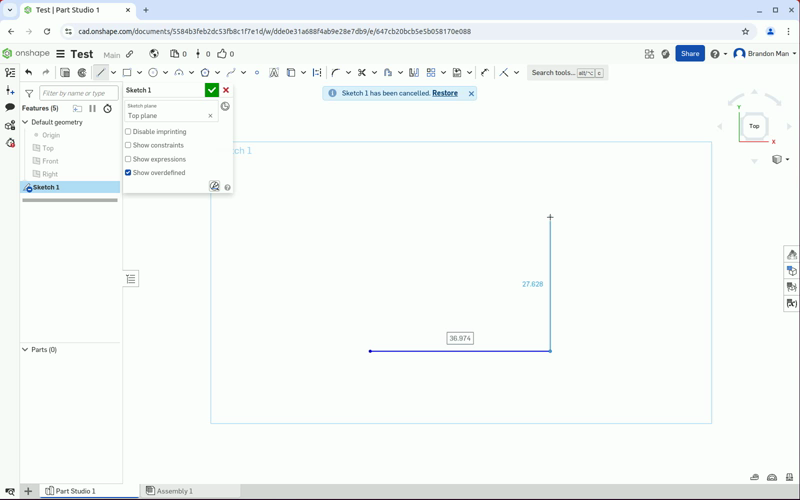
key_up(shift)
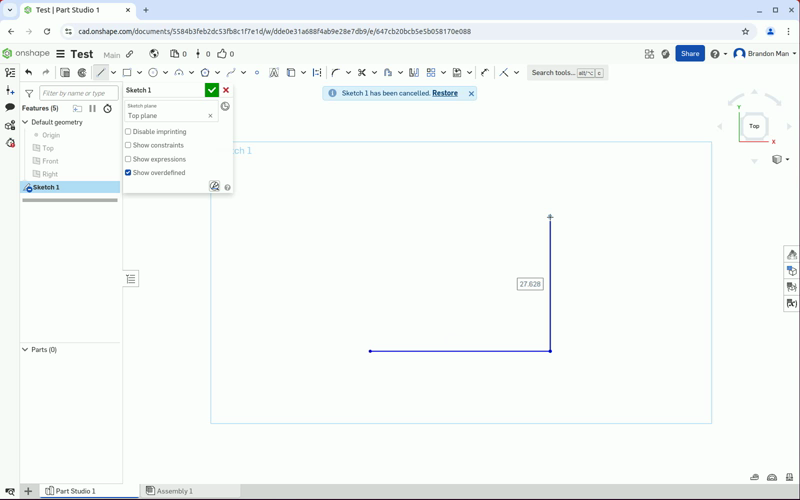
key_down(shift)
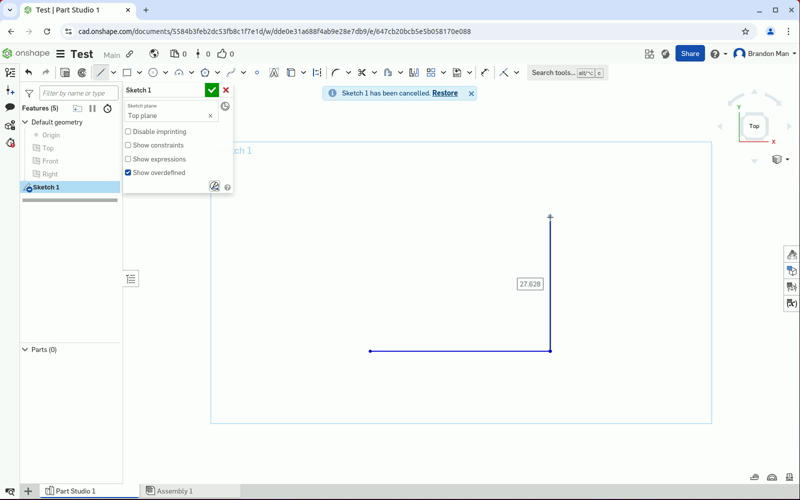
mouse_move(370, 216)
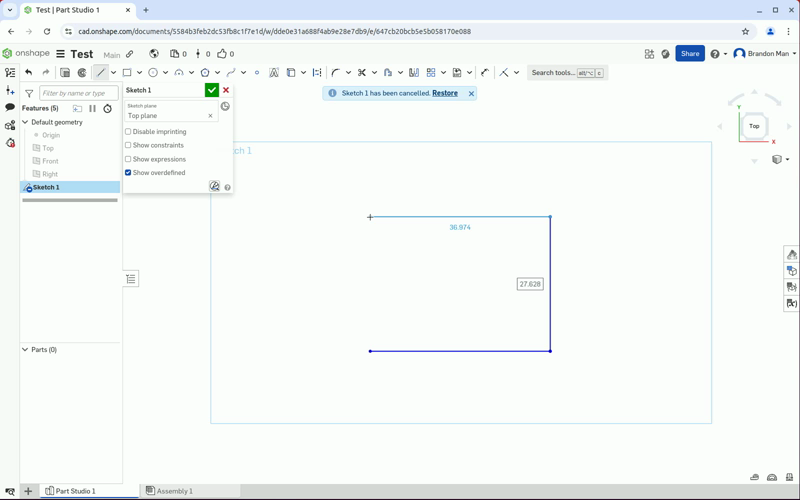
click(370, 216)
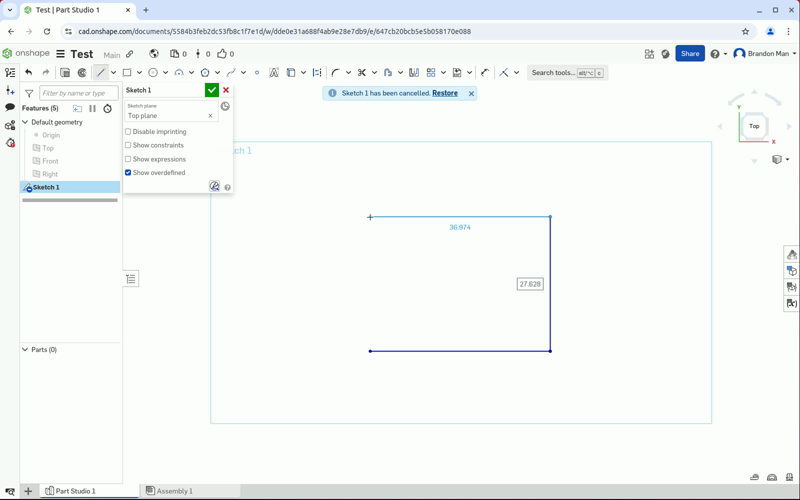
key_up(shift)
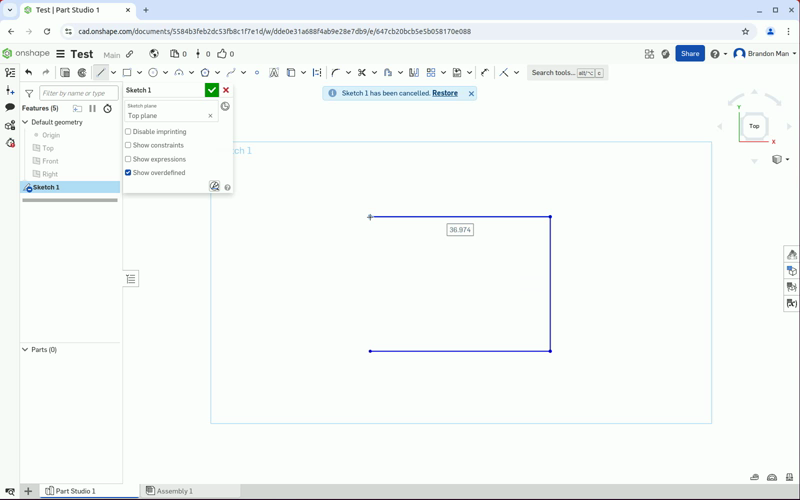
key_down(shift)
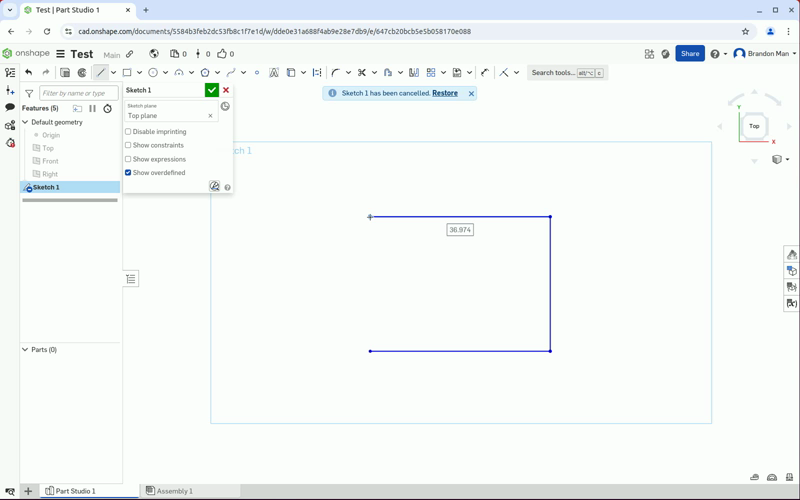
mouse_move(370, 351)
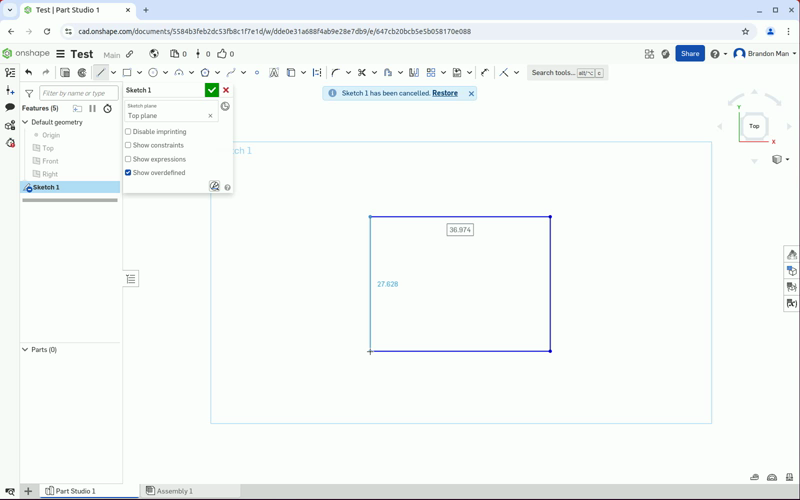
key_up(shift)
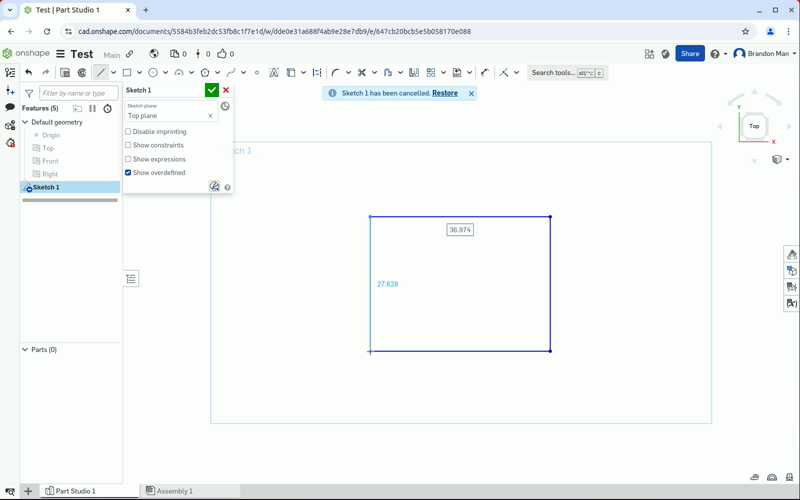
click(370, 351)
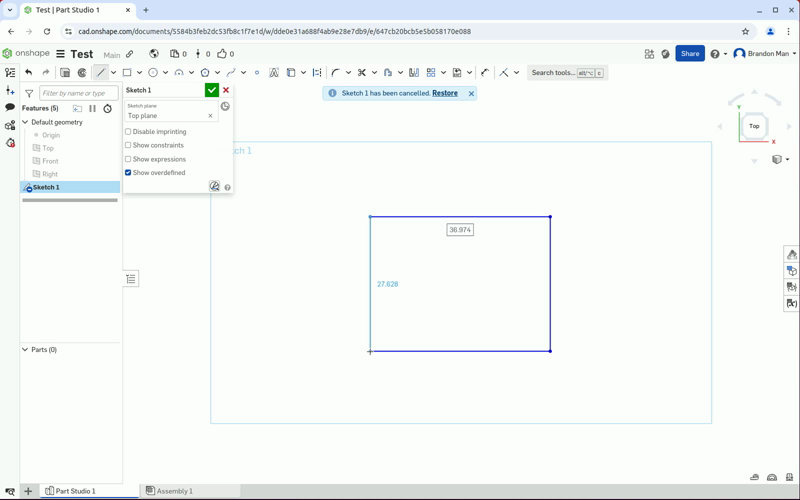
key(esc)
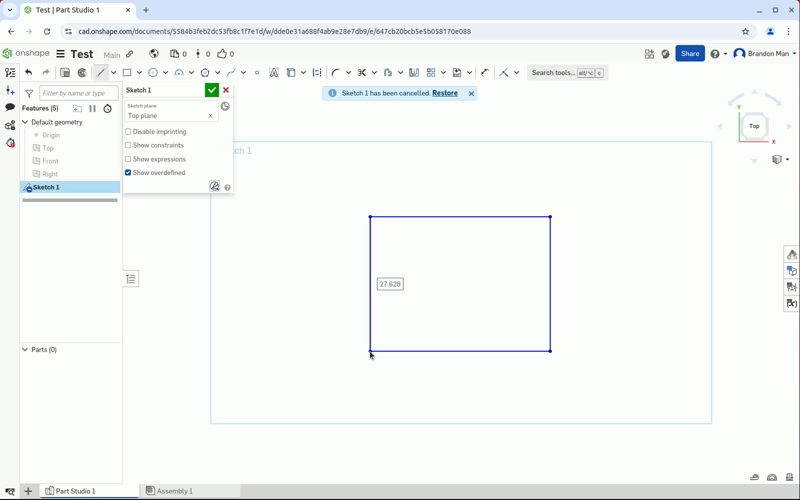
mouse_move(421, 301)
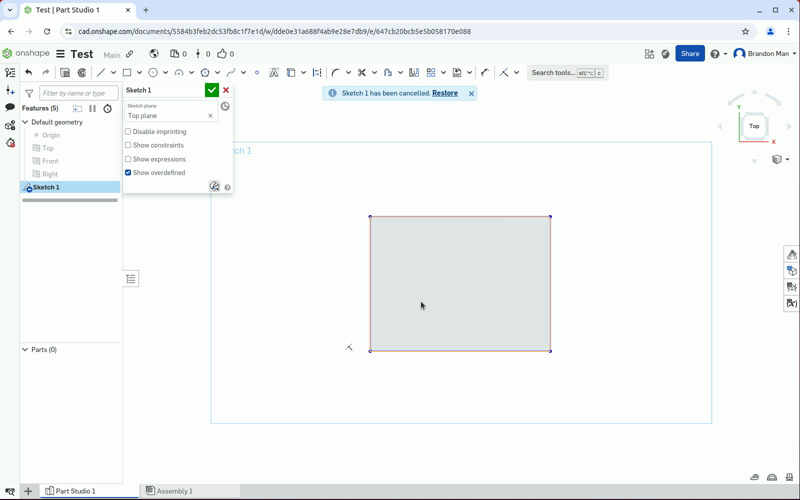
click(421, 301)
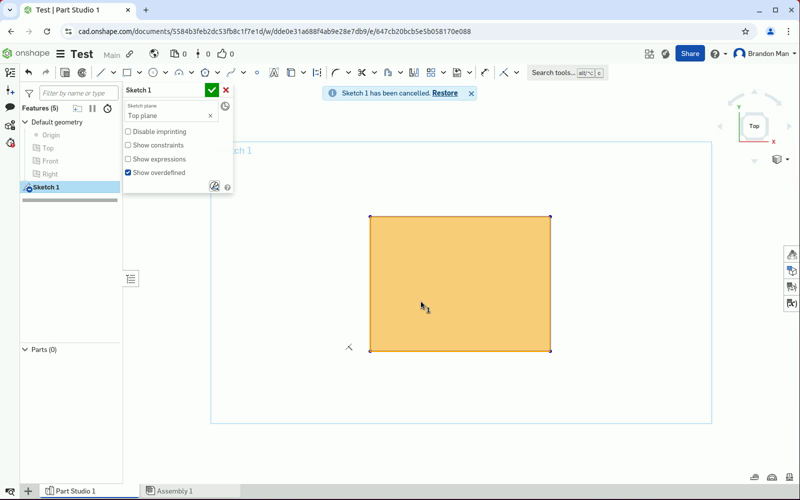
mouse_move(73, 352)
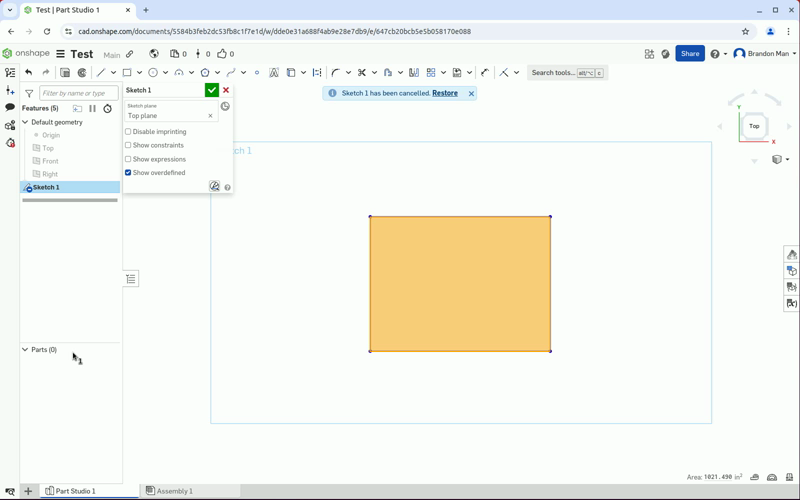
key(shift+y)
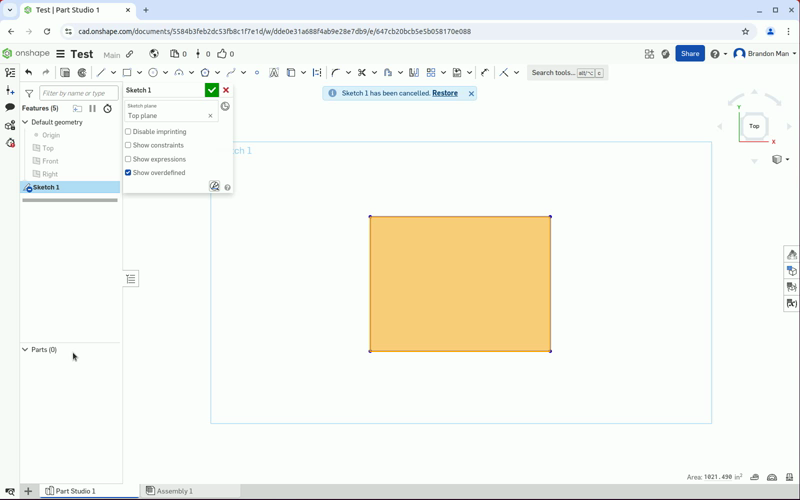
key(shift+e)
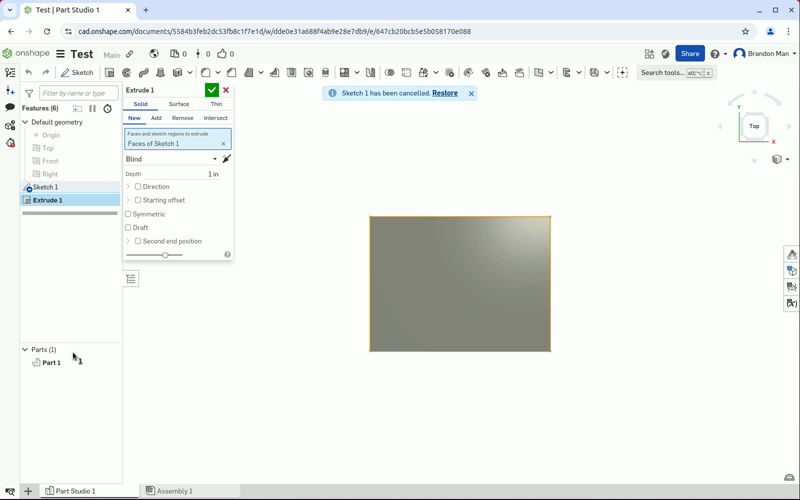
mouse_move(143, 106)
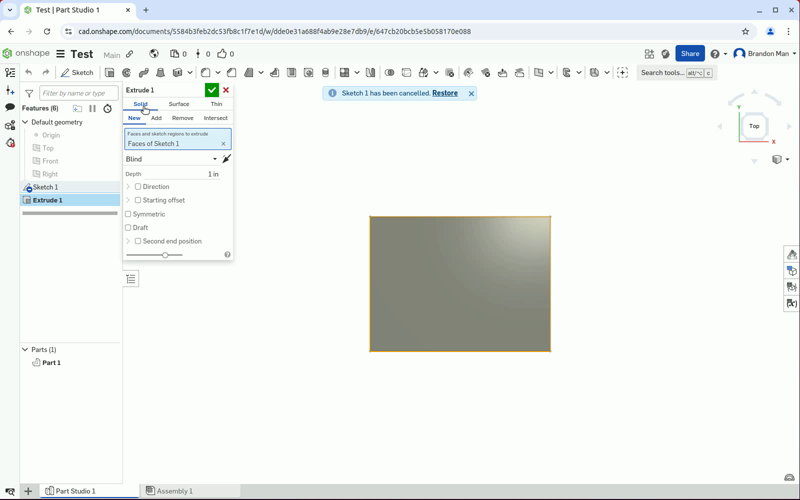
click(143, 106)
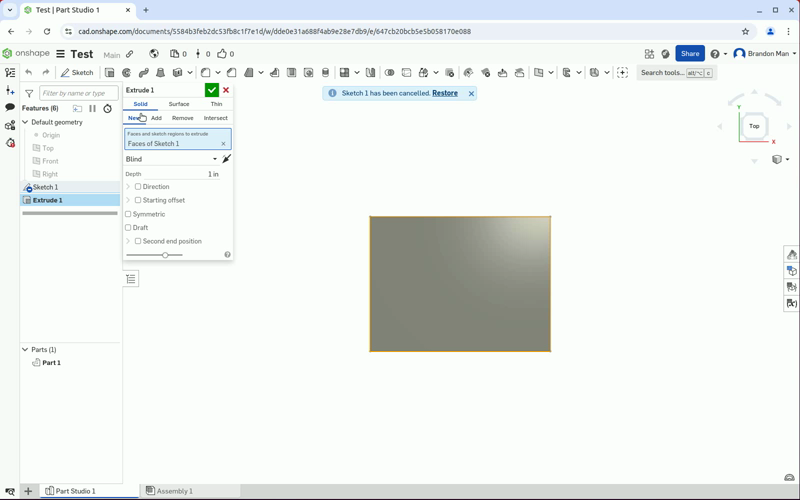
mouse_move(137, 120)
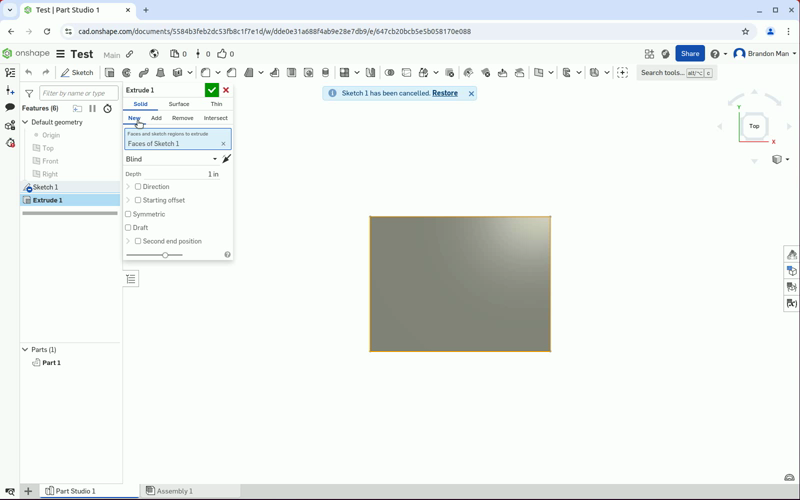
click(137, 120)
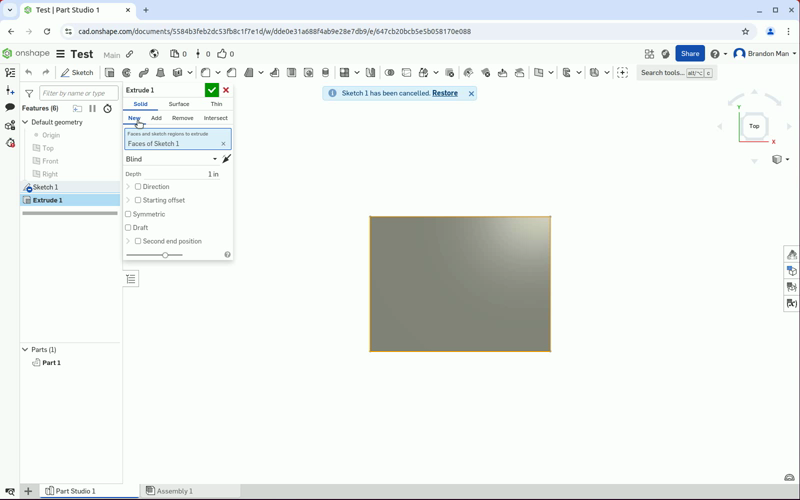
key(tab, 4)
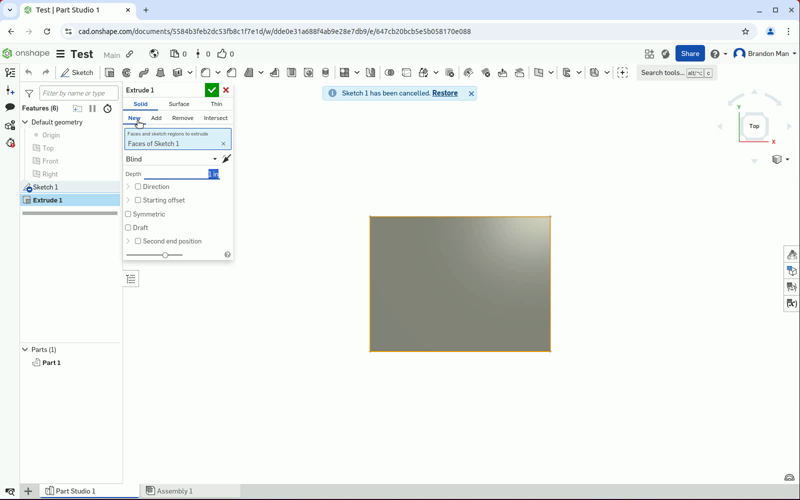
text(23.108)
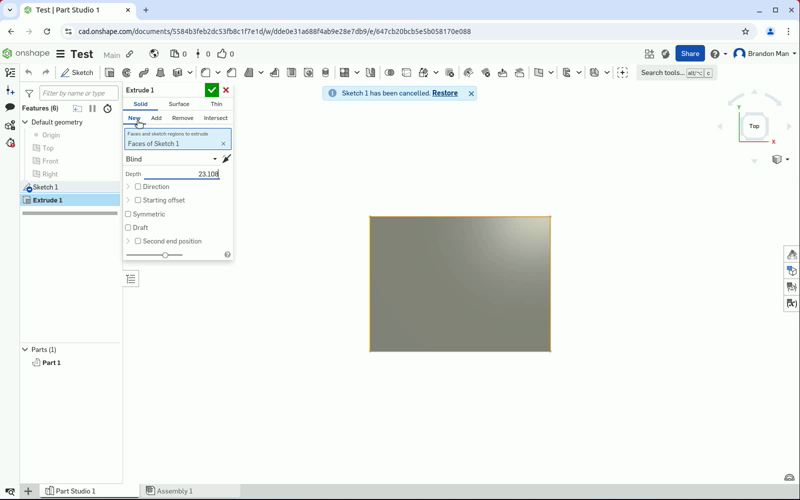
key(enter)
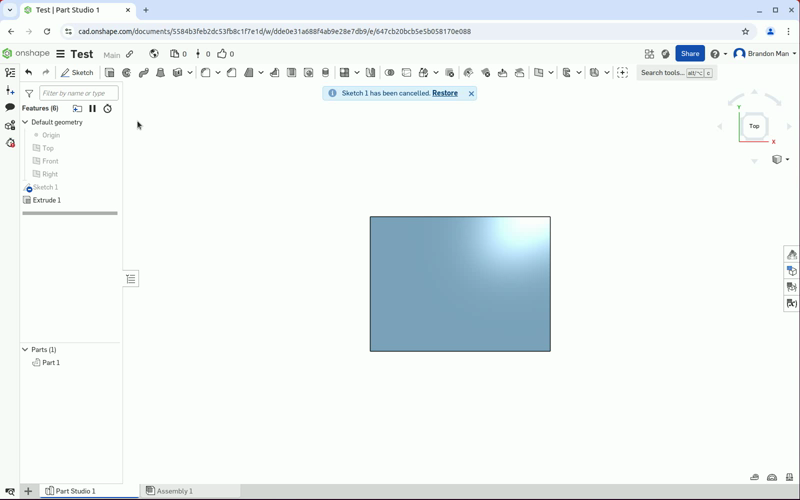
key(shift+h)
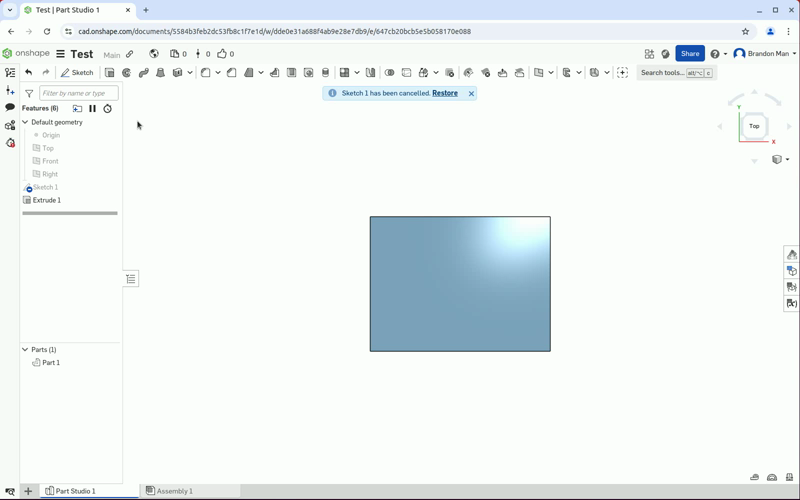
key(shift+h)
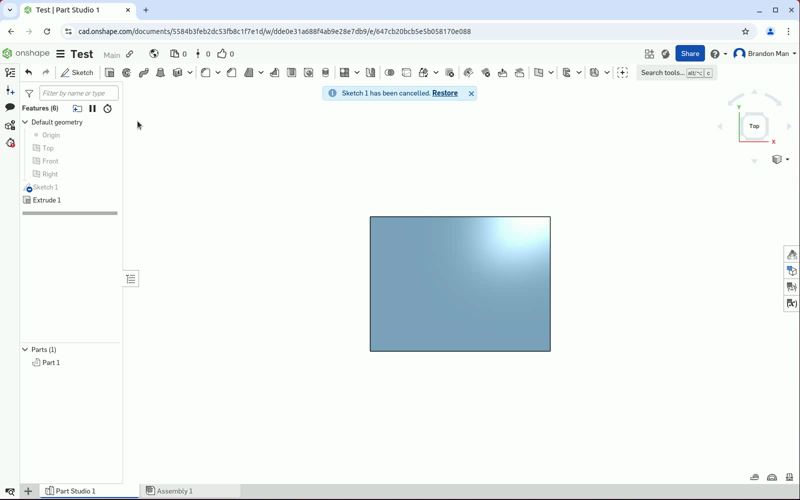
mouse_move(73, 189)
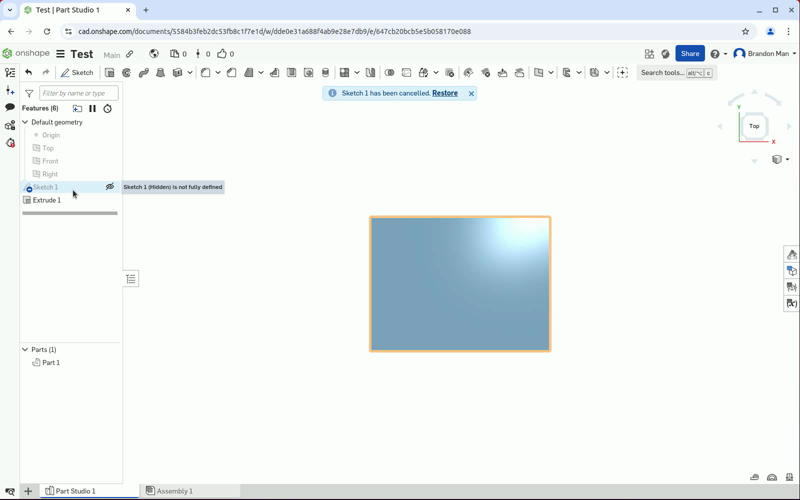
click(73, 189)
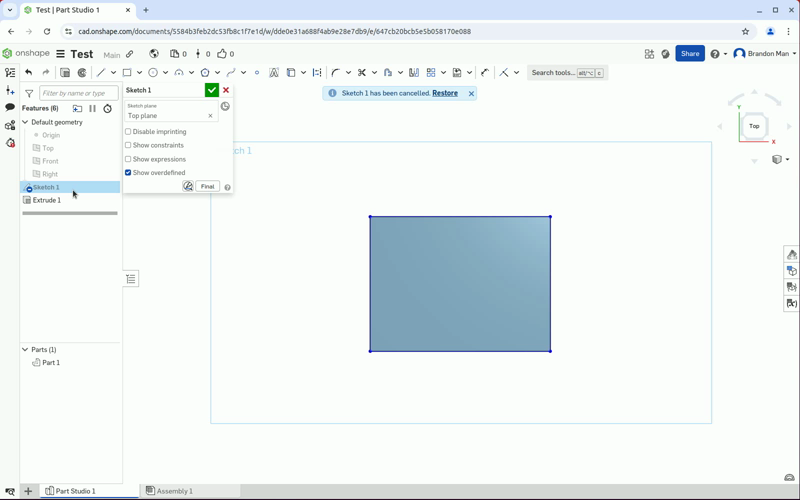
mouse_move(229, 92)
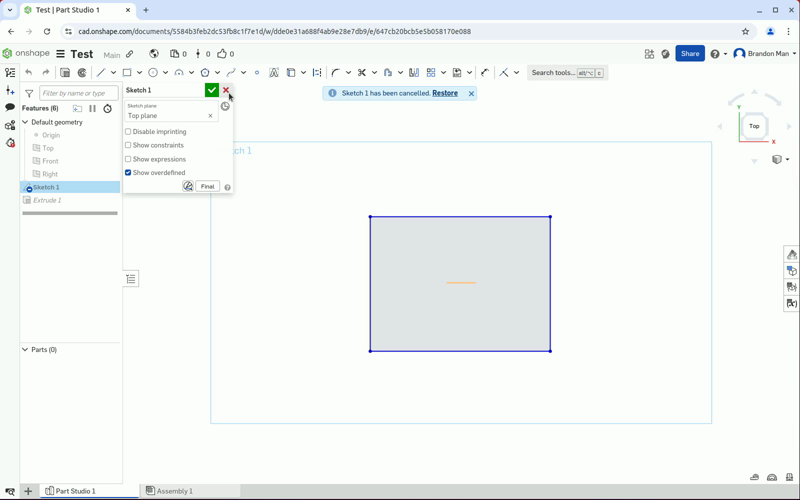
click(229, 92)
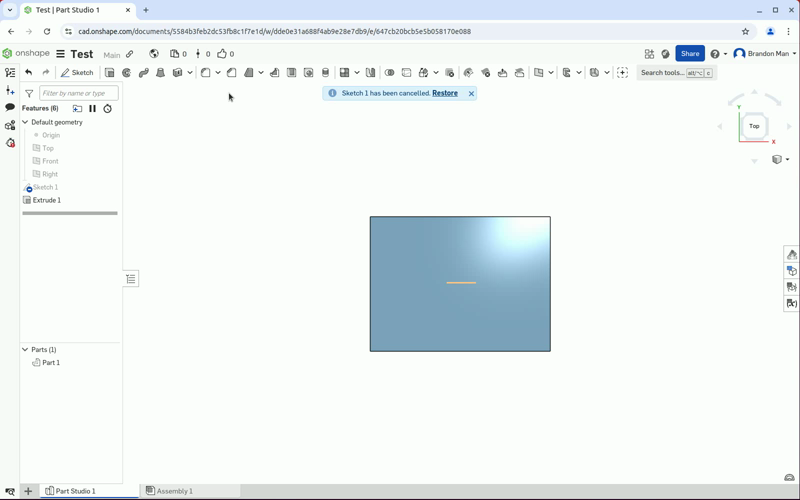
mouse_move(541, 75)
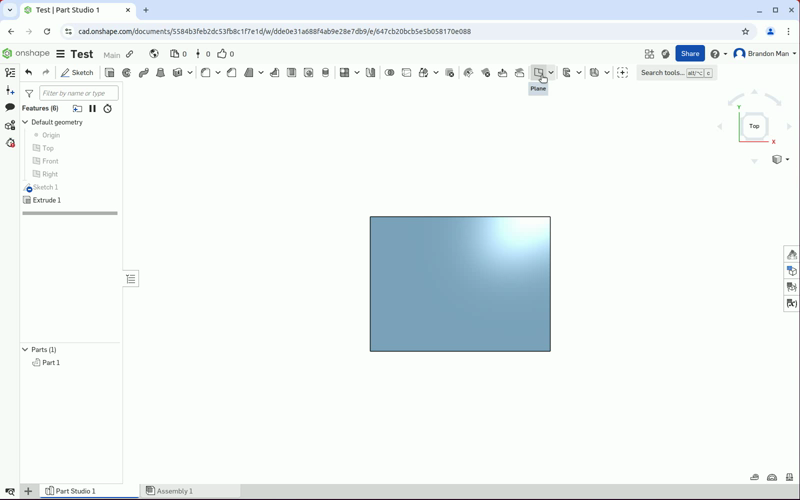
click(541, 75)
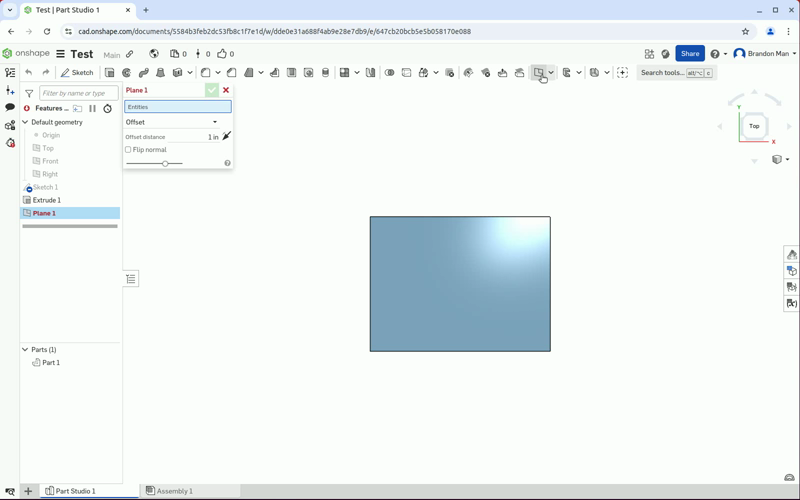
mouse_move(73, 150)
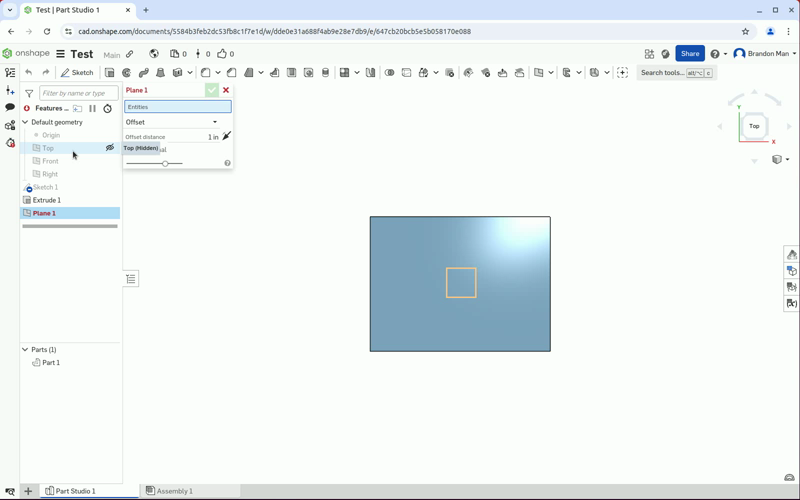
click(73, 150)
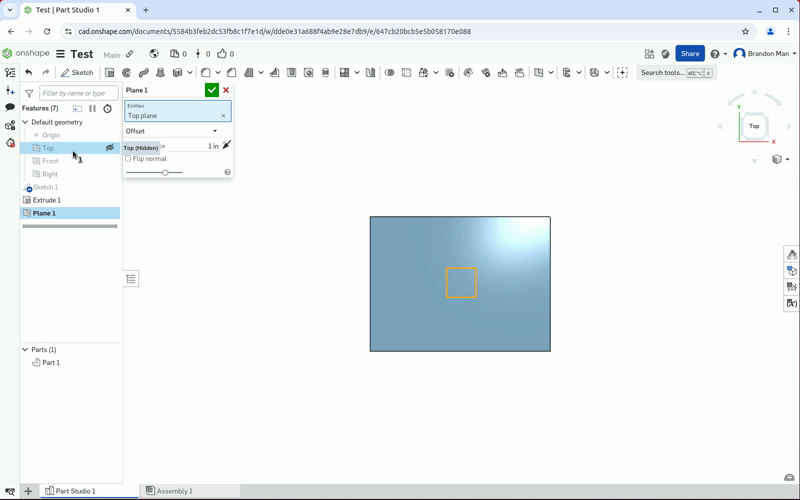
key(tab, 2)
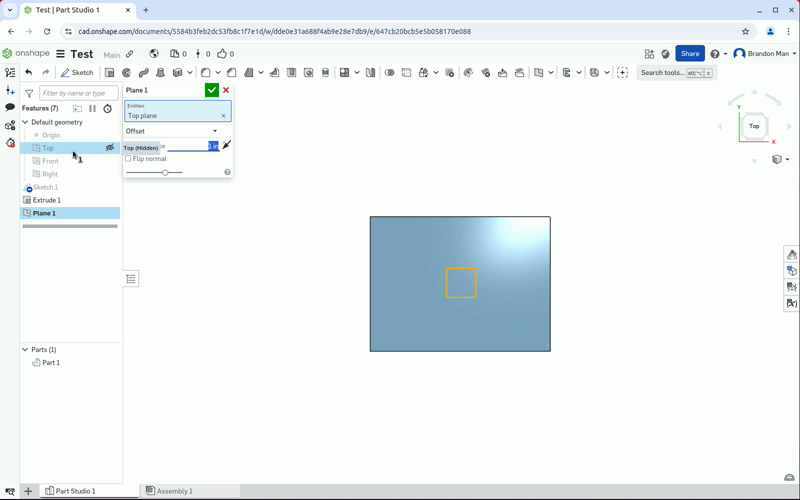
text(23.108)
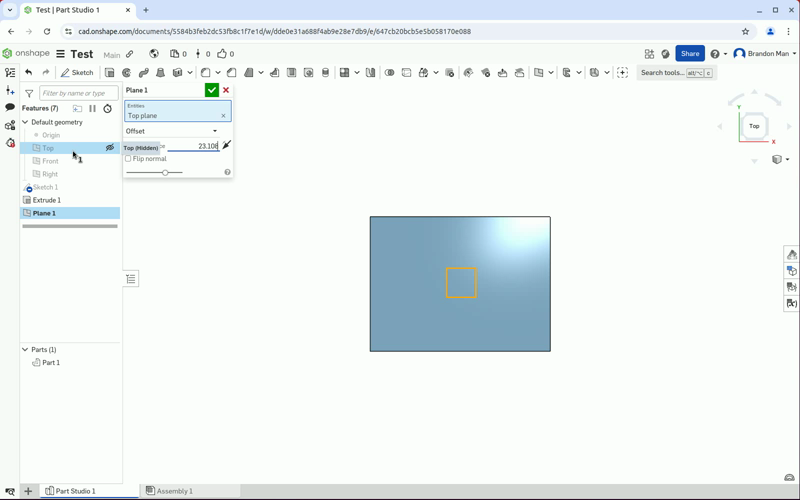
key(enter, 2)
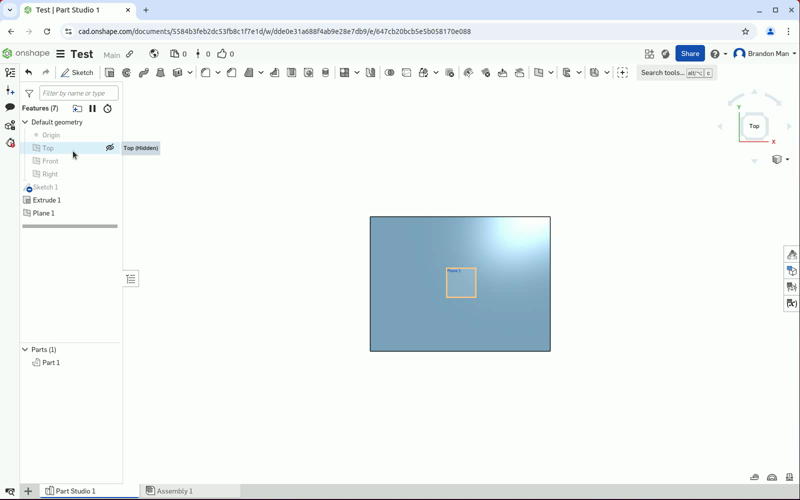
key(shift+s)
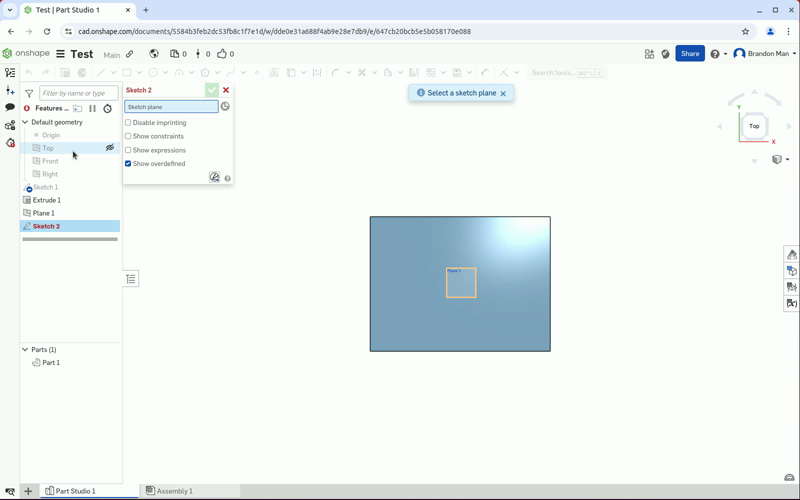
mouse_move(73, 215)
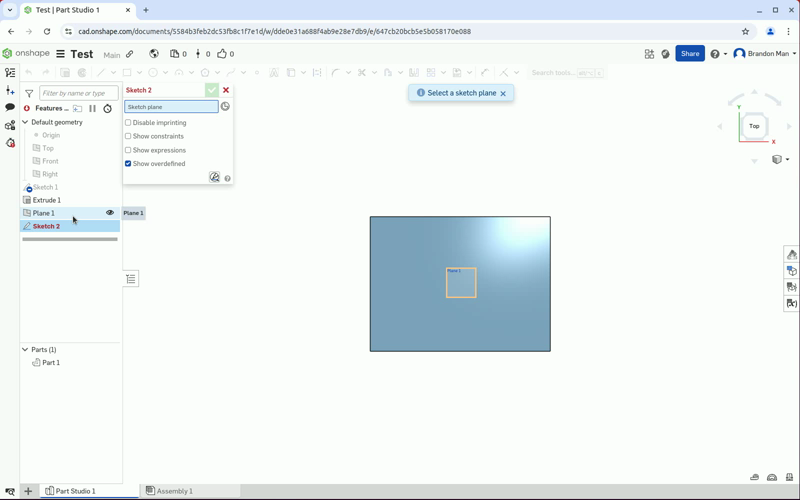
click(73, 215)
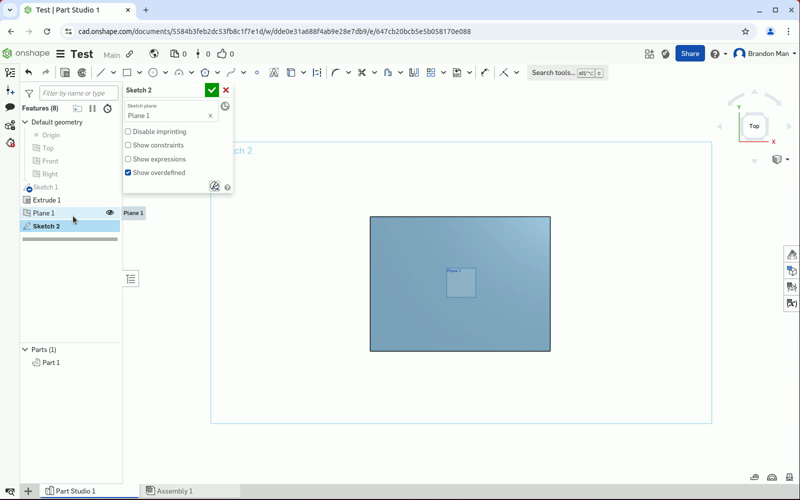
mouse_move(73, 352)
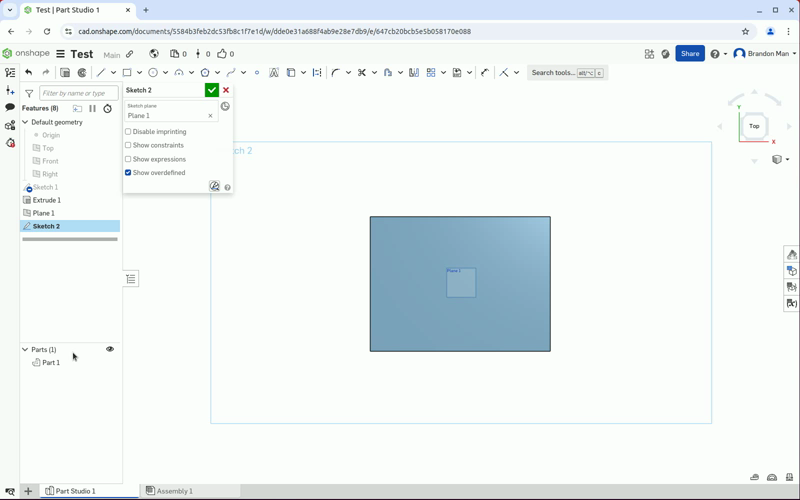
key(y)
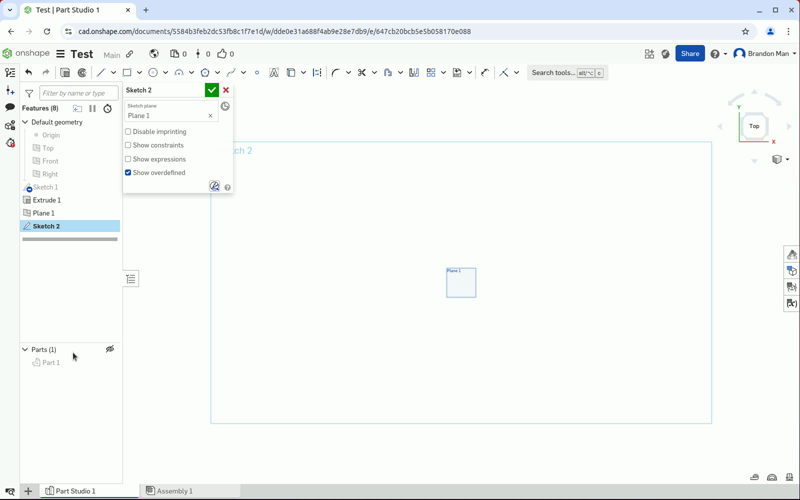
key(c)
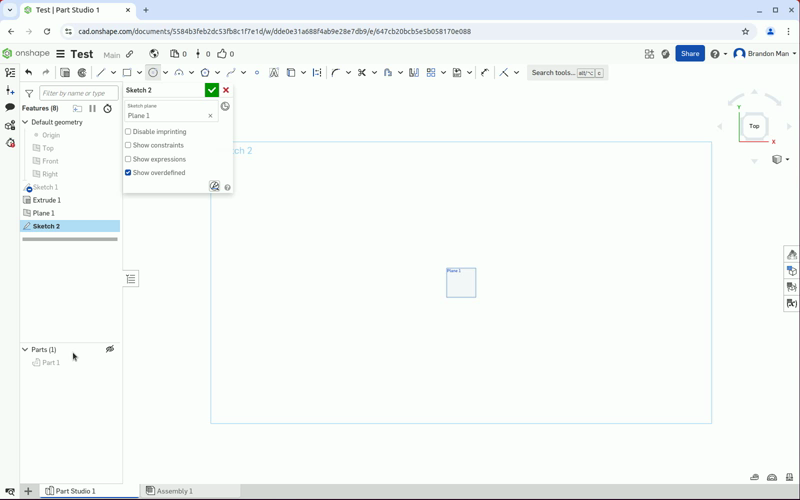
key_down(shift)
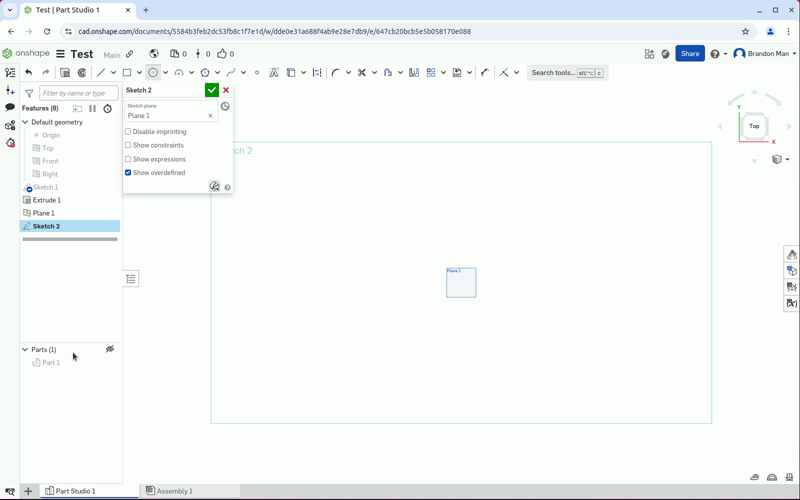
mouse_move(460, 282)
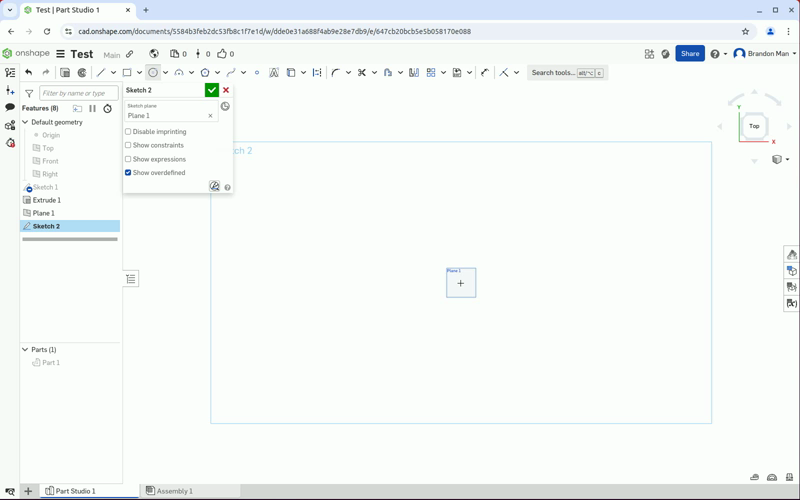
click(460, 282)
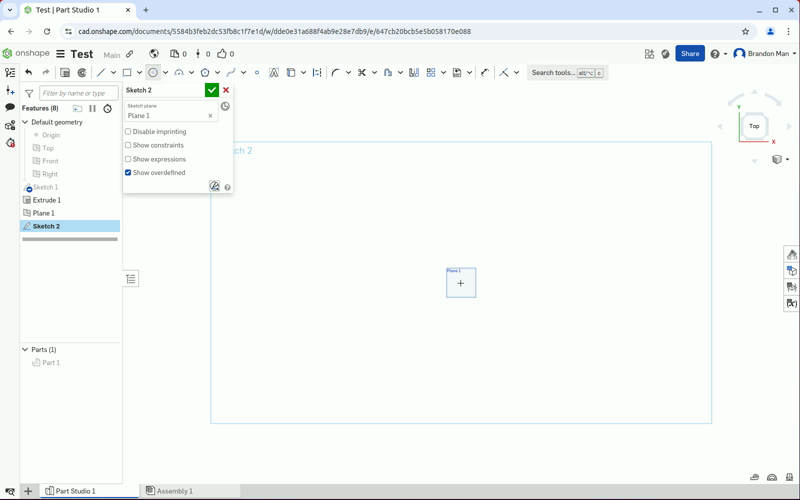
key_up(shift)
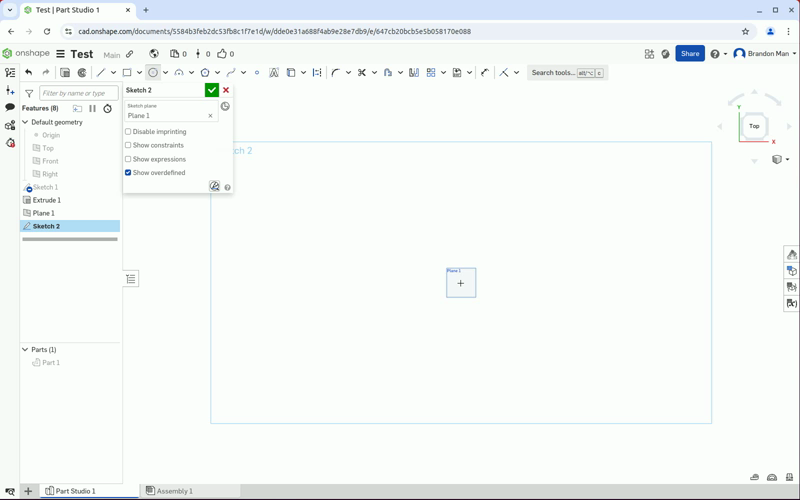
mouse_move(472, 282)
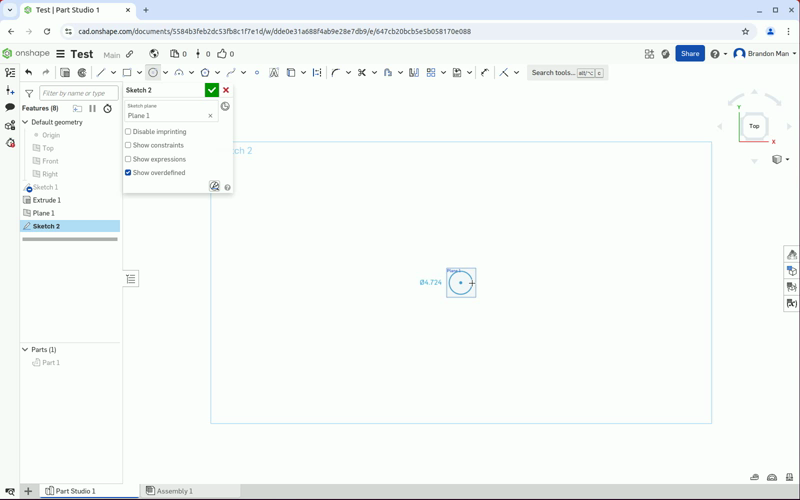
click(472, 282)
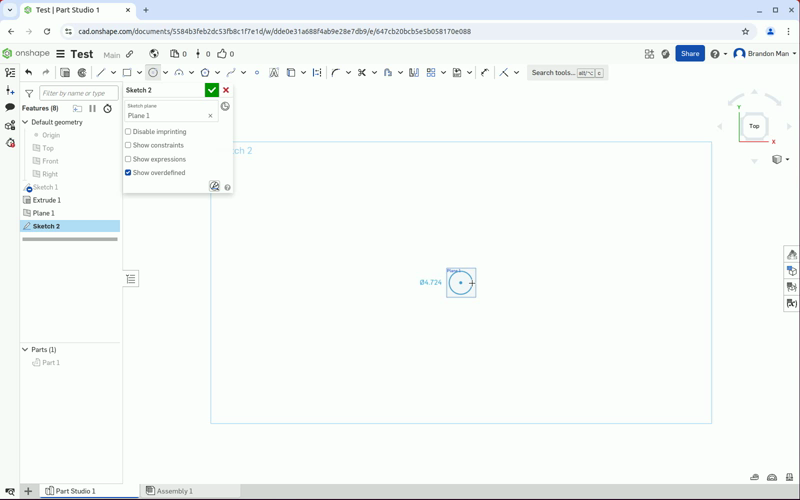
key(esc)
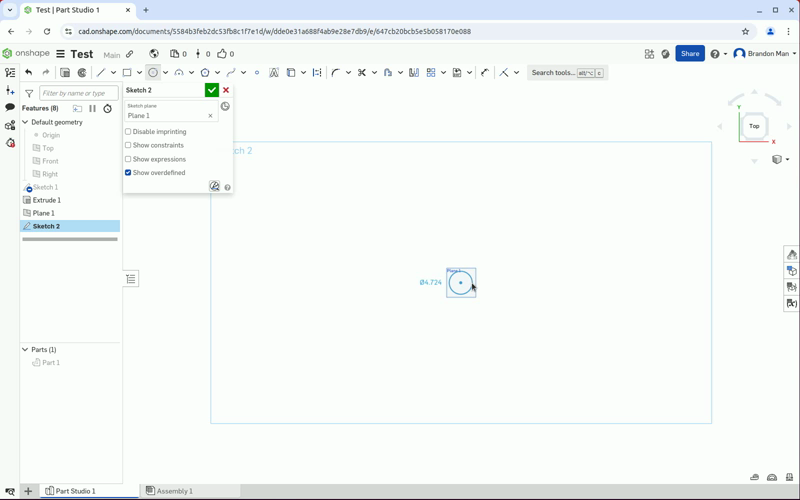
mouse_move(468, 287)
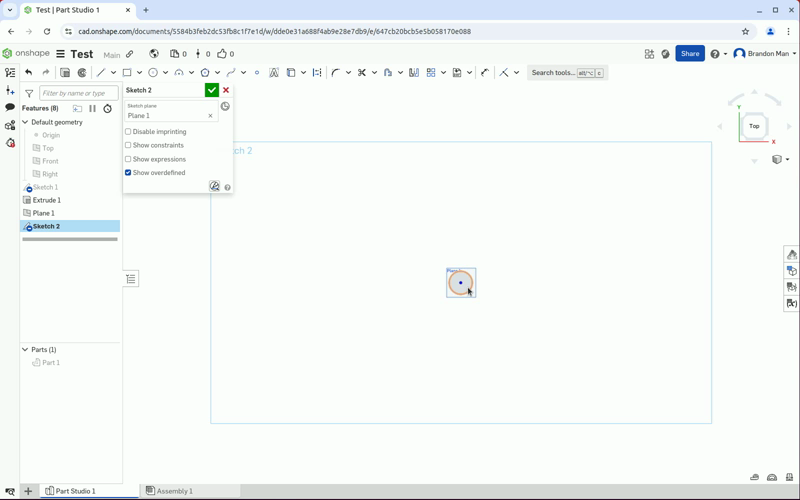
scroll(6)
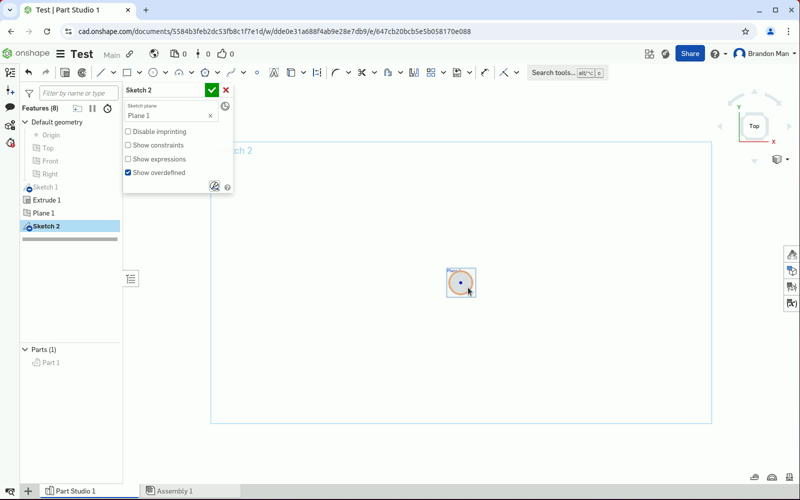
scroll(6)
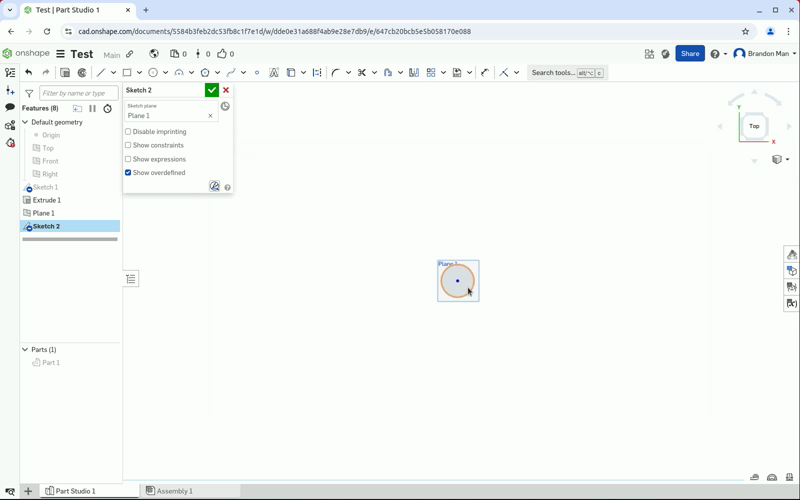
scroll(6)
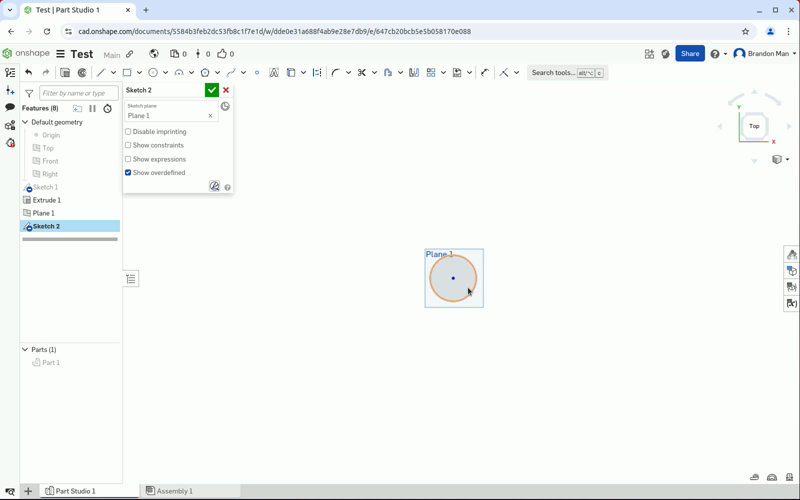
scroll(6)
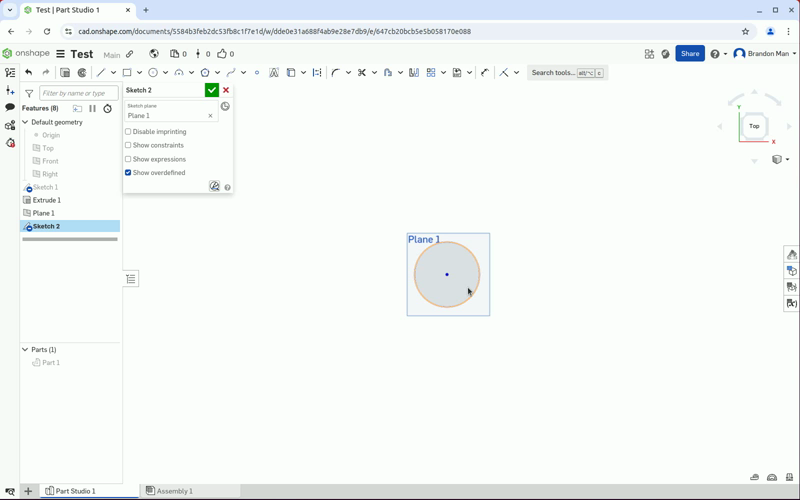
scroll(6)
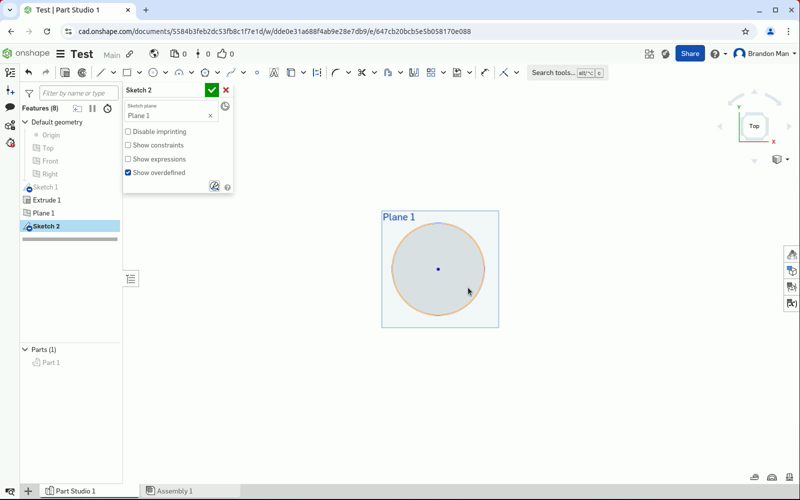
scroll(6)
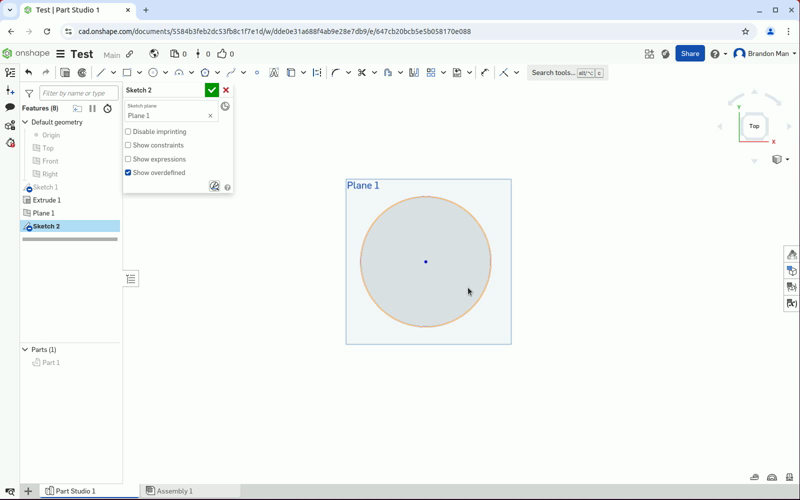
scroll(6)
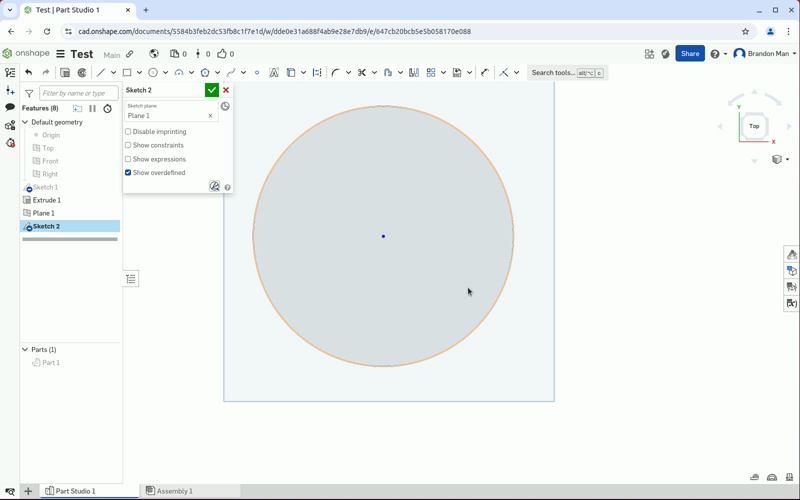
click(468, 287)
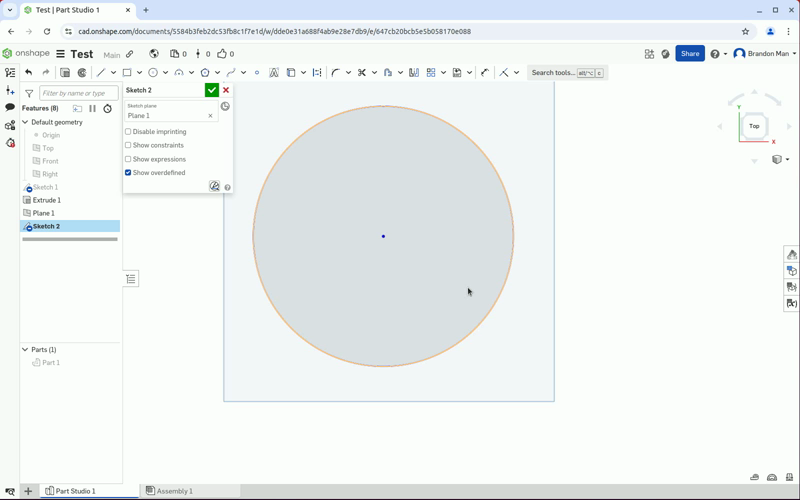
scroll(-6)
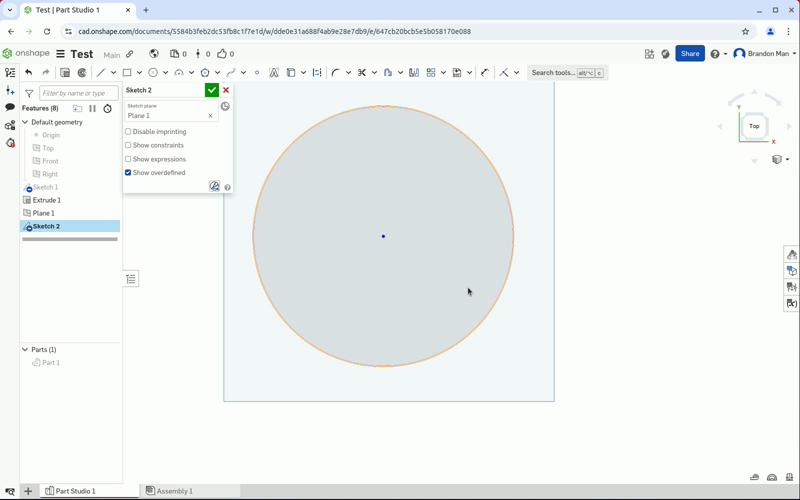
scroll(-6)
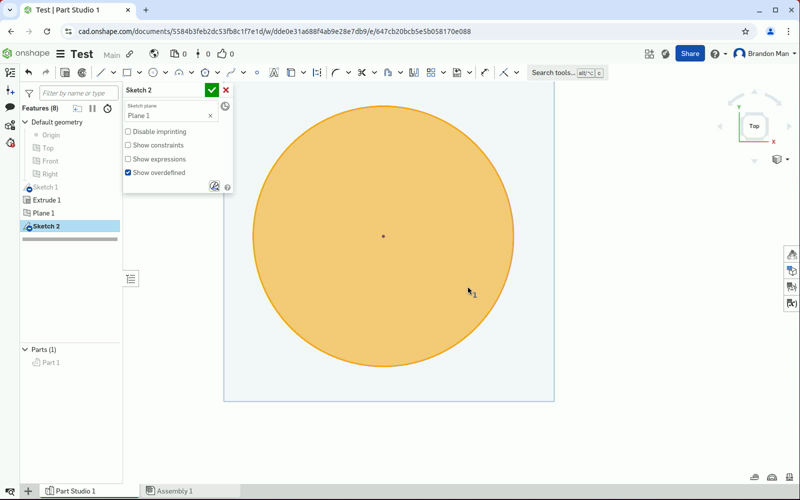
scroll(-6)
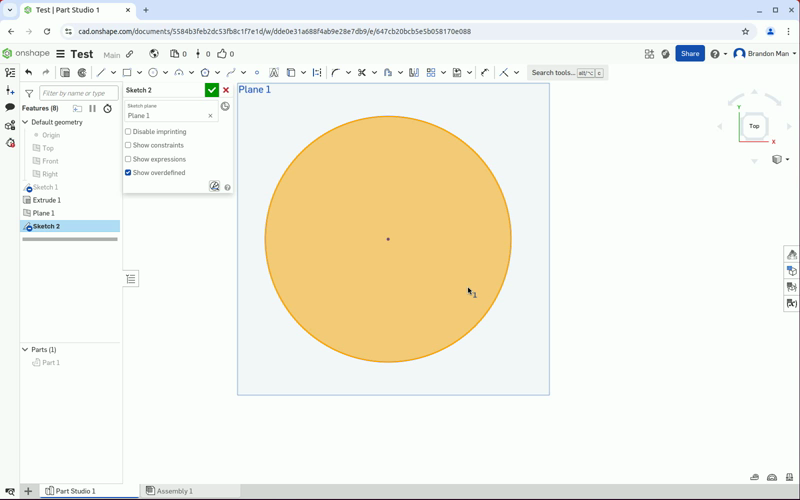
scroll(-6)
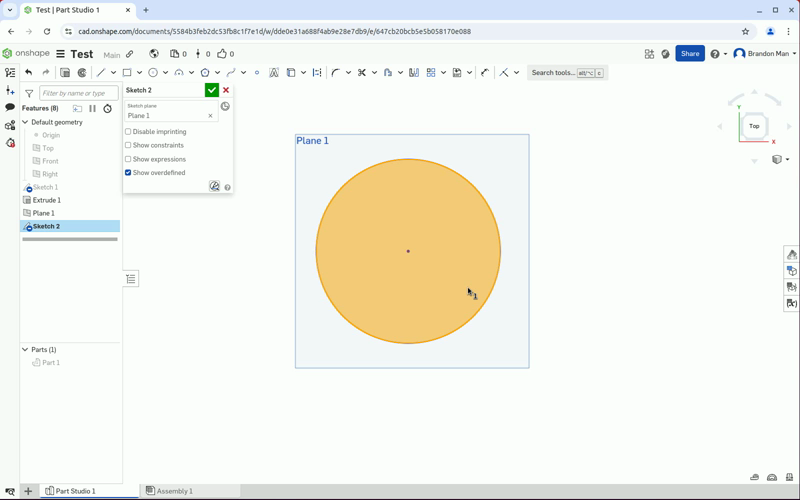
scroll(-6)
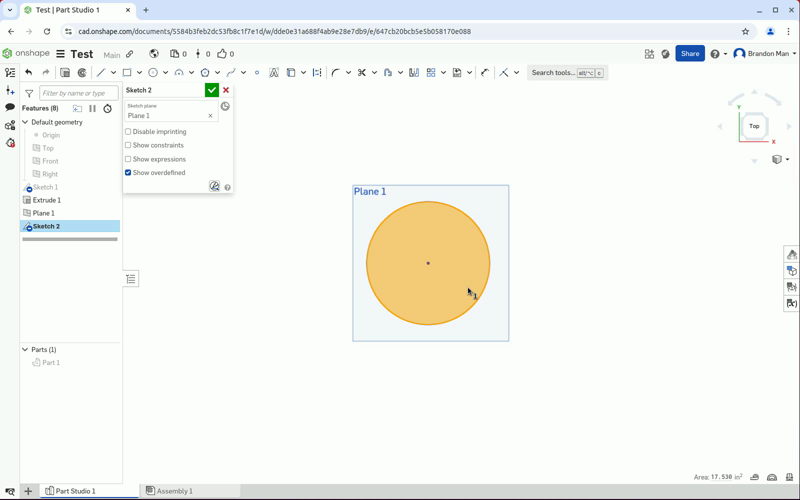
scroll(-6)
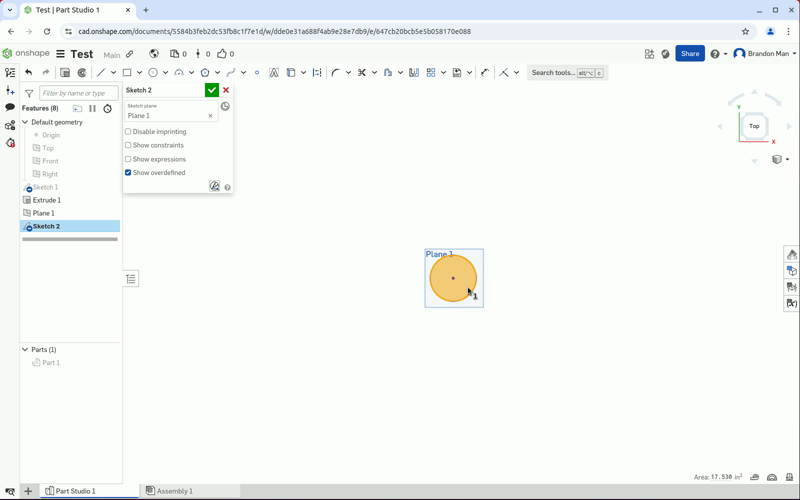
scroll(-6)
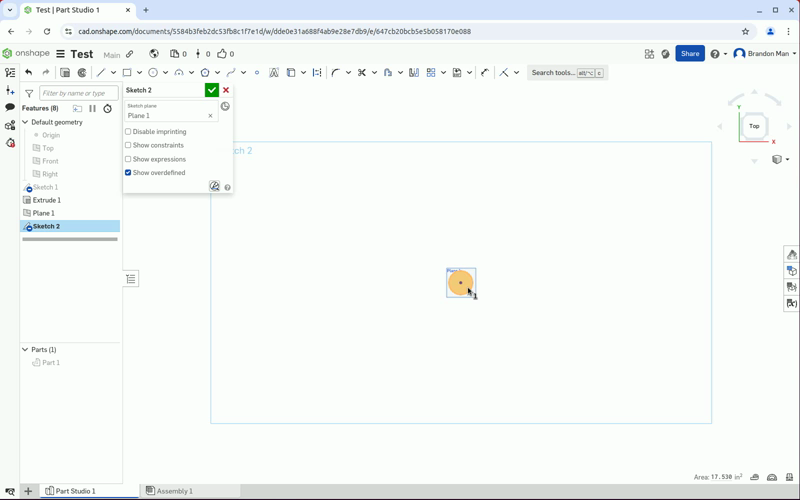
mouse_move(73, 352)
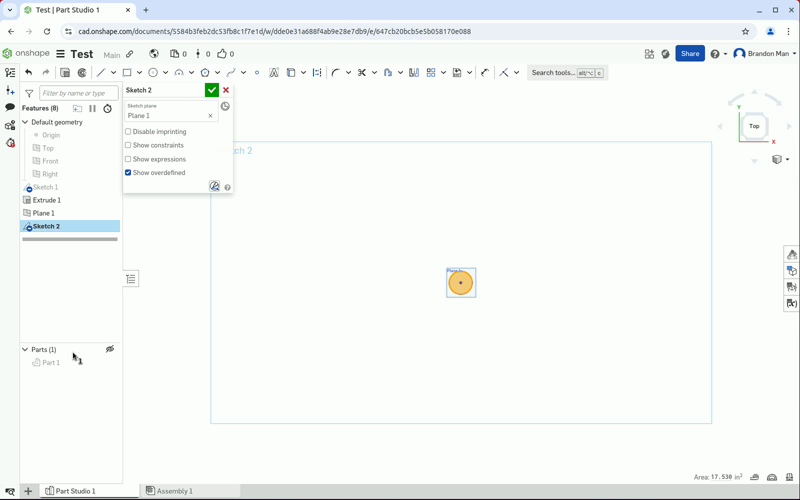
key(shift+y)
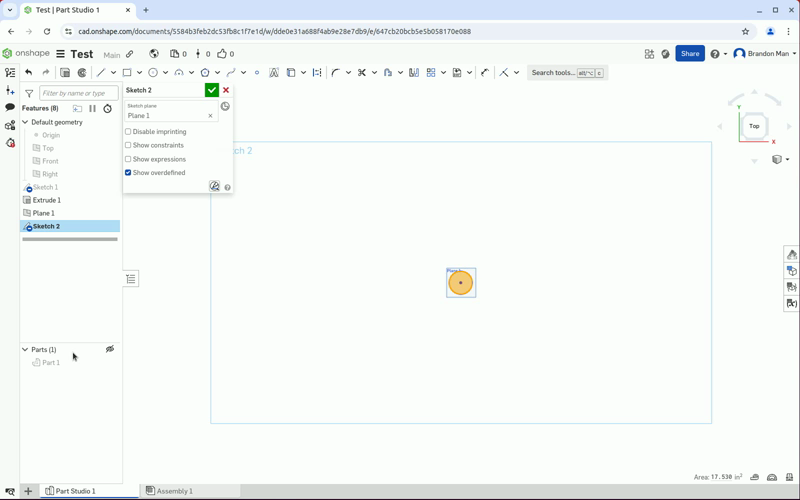
key(shift+e)
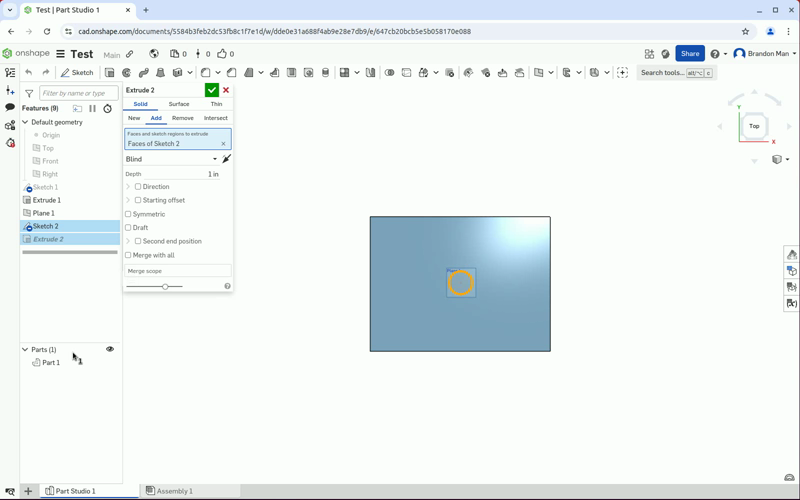
mouse_move(143, 106)
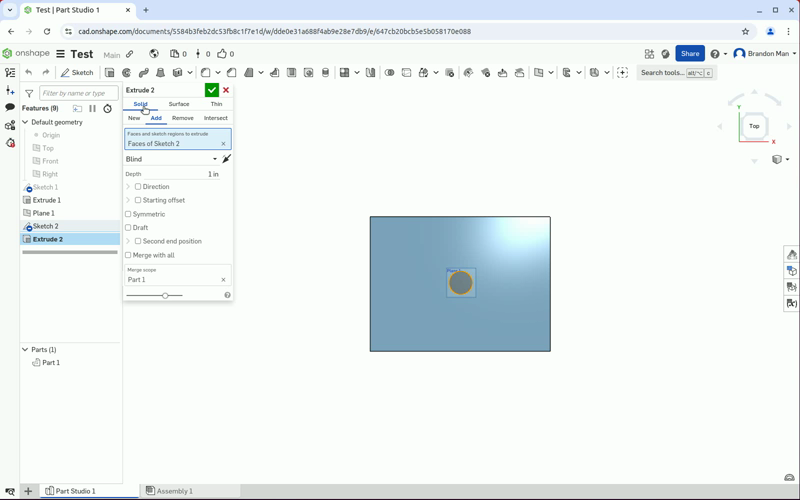
click(143, 106)
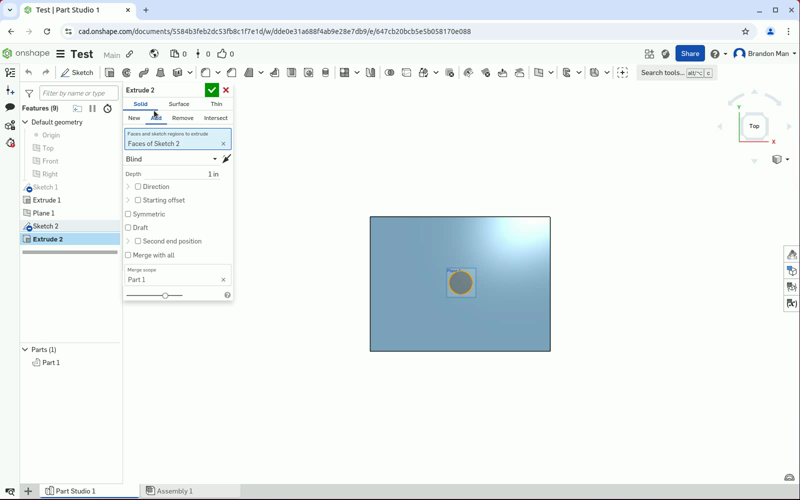
mouse_move(186, 120)
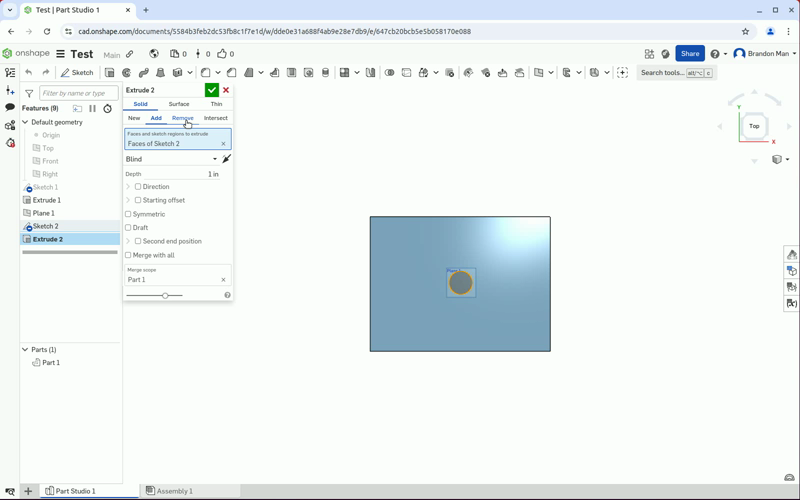
click(186, 120)
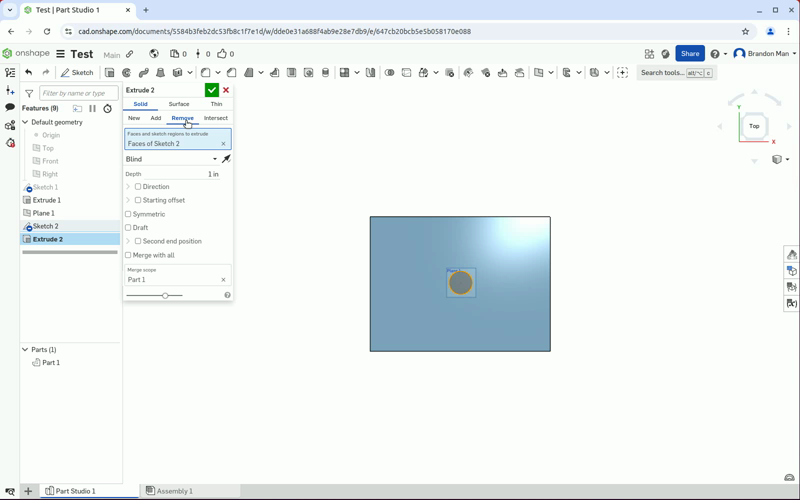
key(tab, 4)
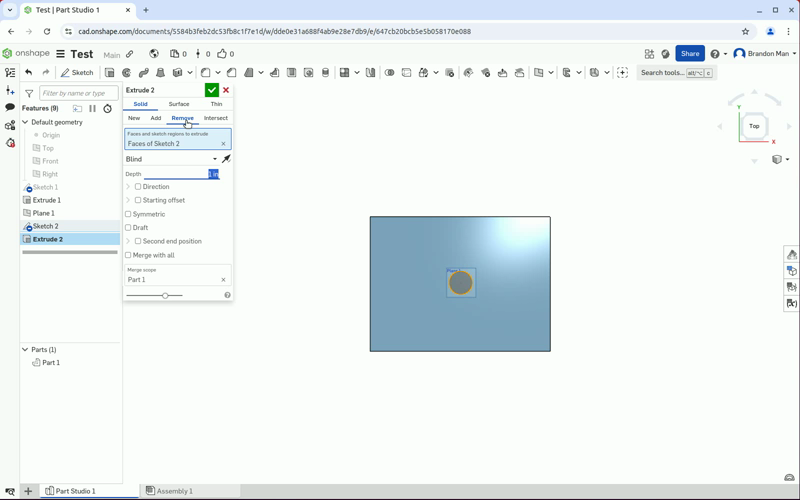
text(11.554)
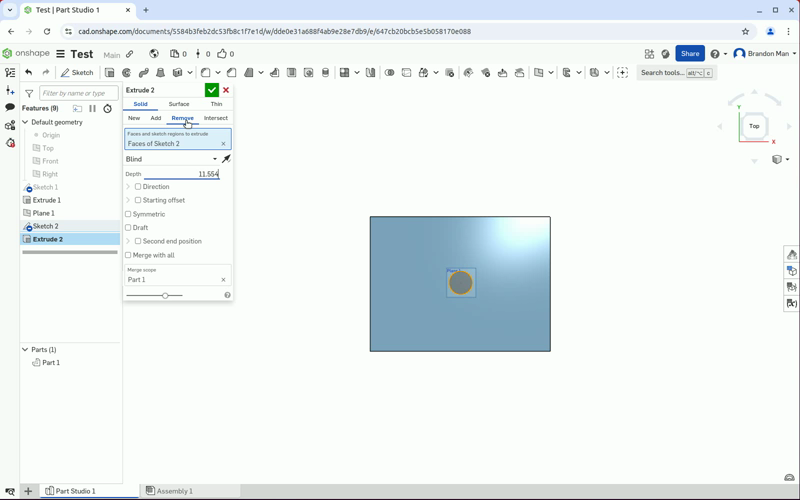
key(tab, 6)
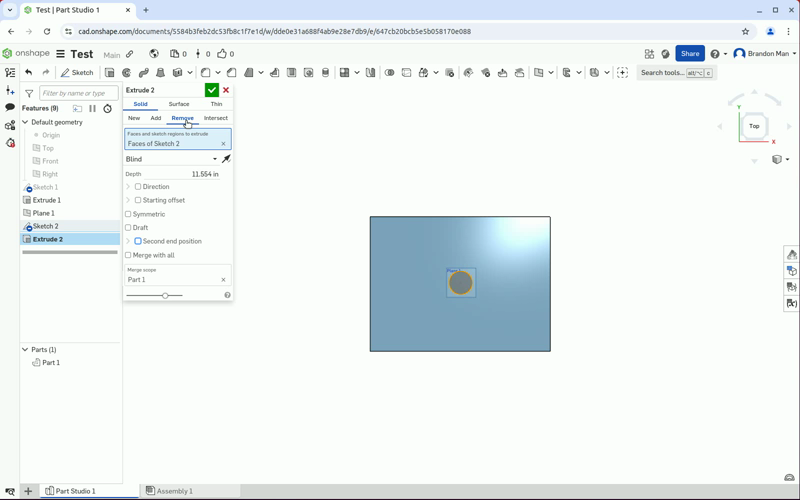
key(space)
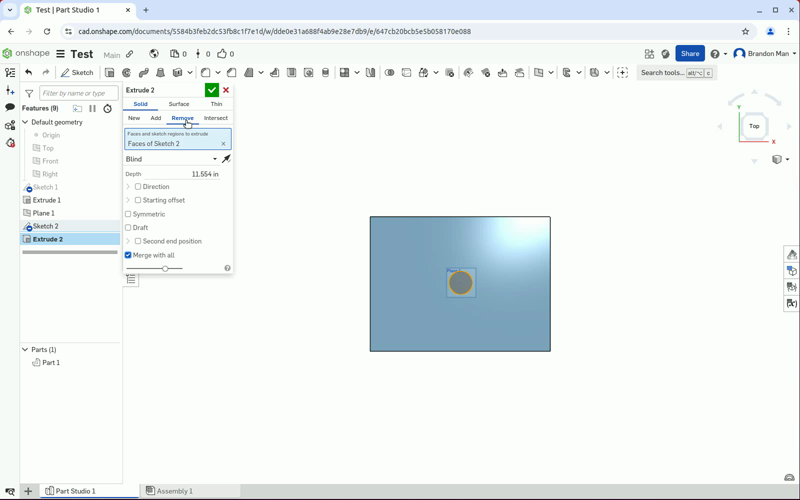
key(enter)
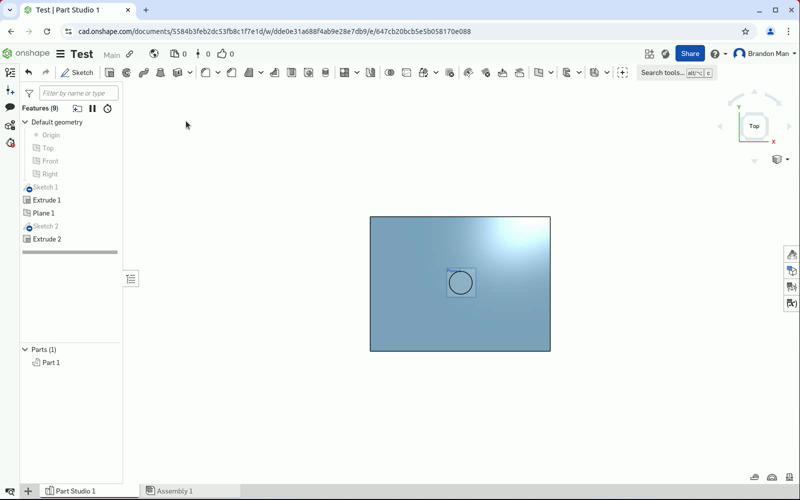
key(shift+h)
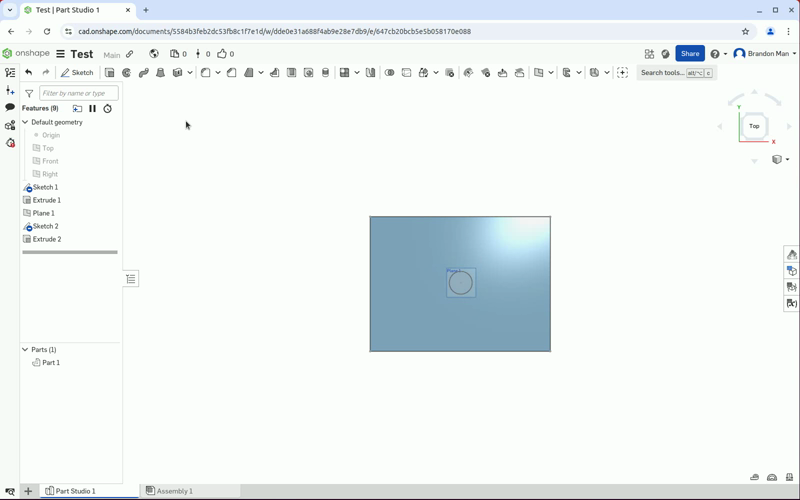
key(shift+h)
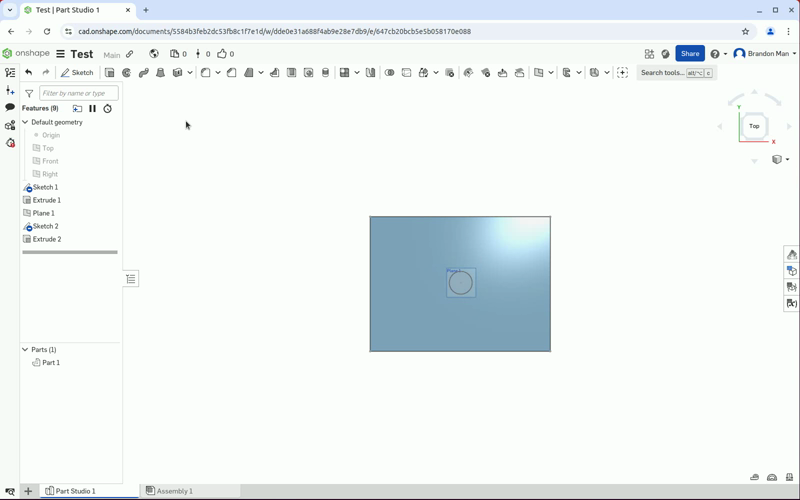
key(shift+7)
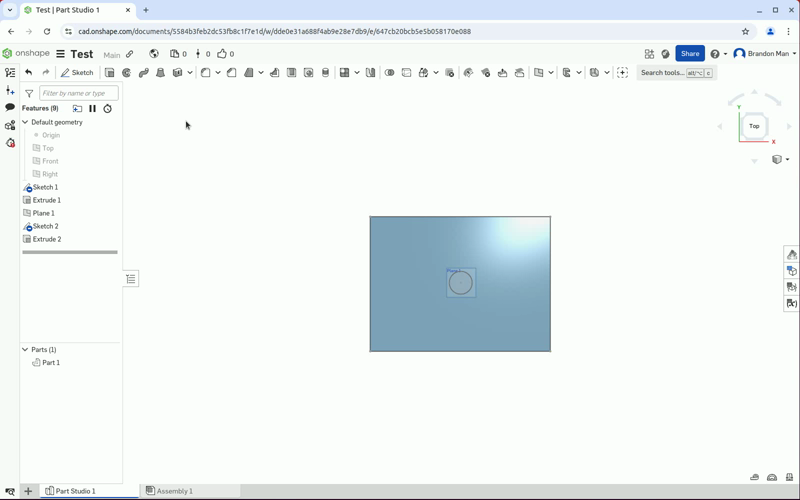
key(up, 3)
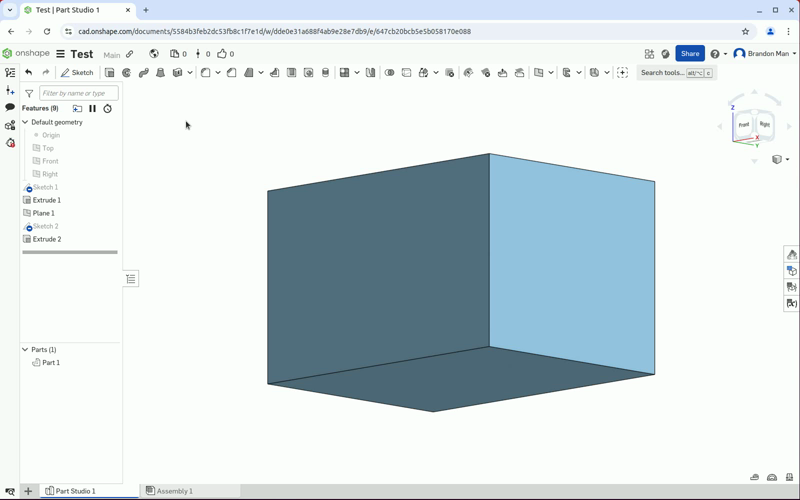
key(left, 3)
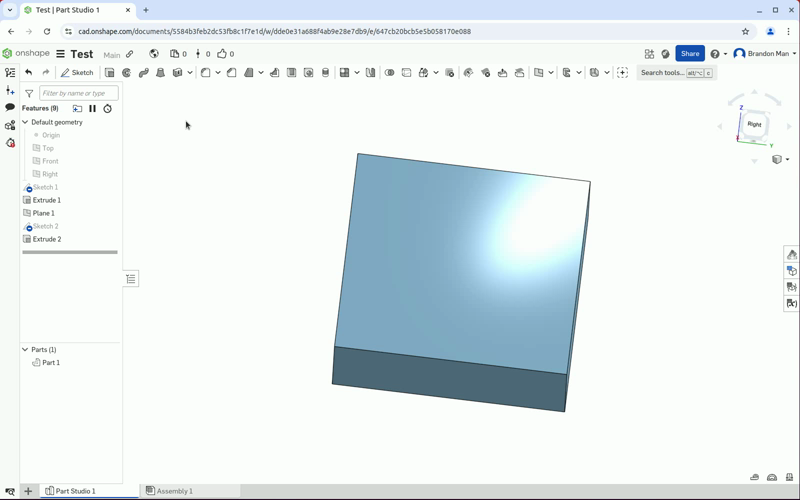
key(right, 3)
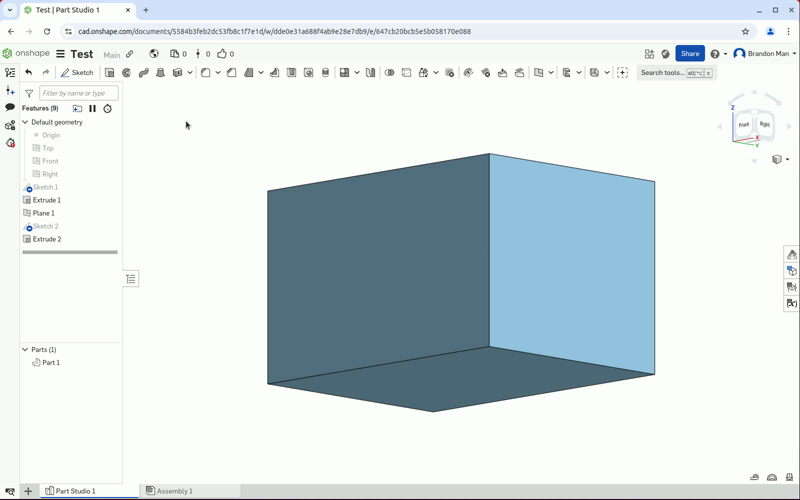
key(down, 3)
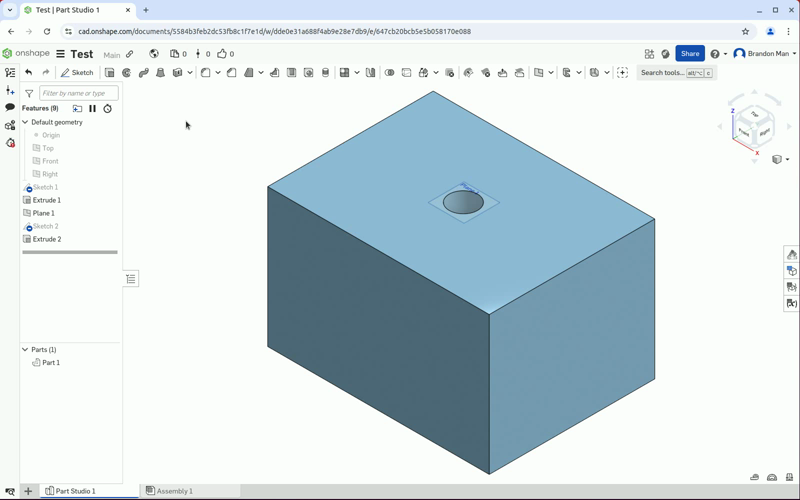
mouse_move(73, 189)
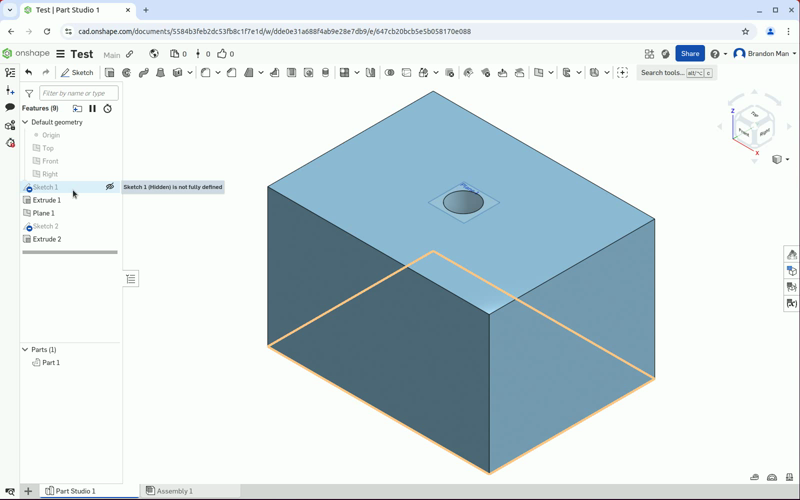
click(73, 189)